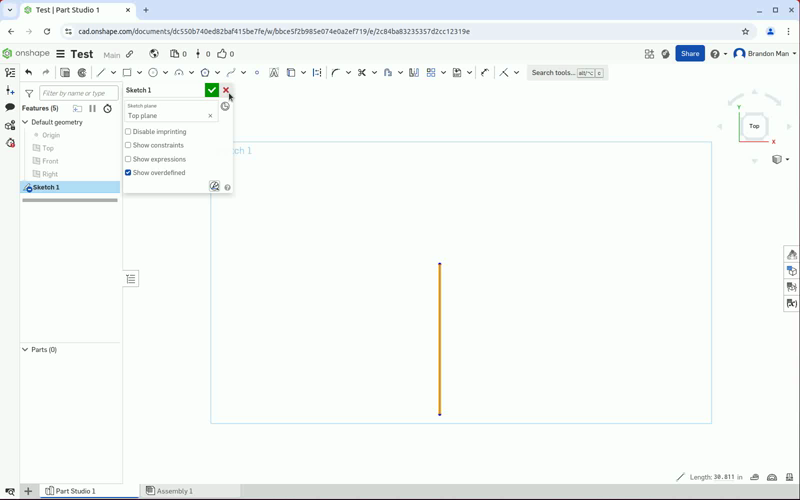
key(shift+h)
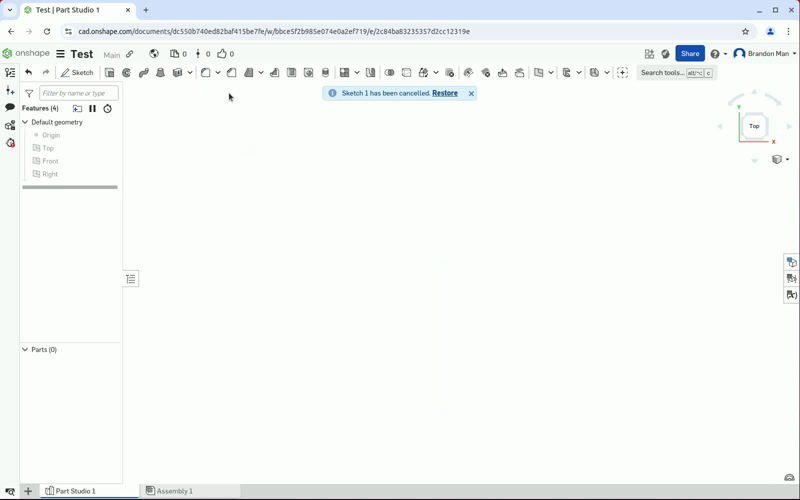
mouse_move(73, 352)
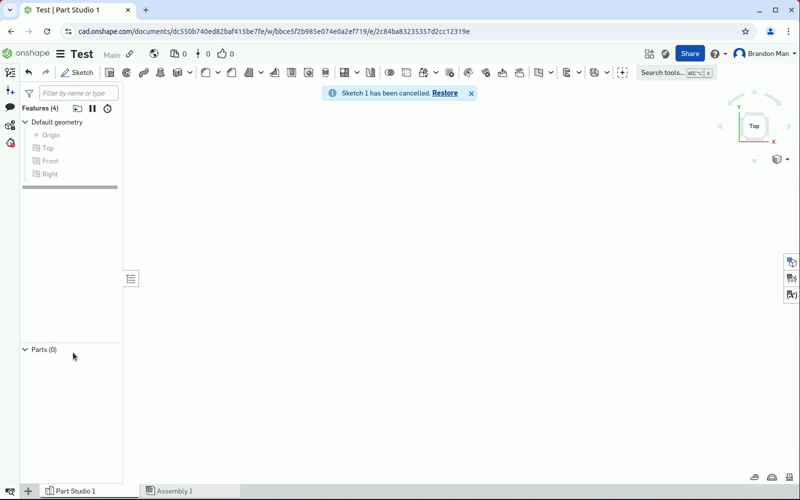
key(y)
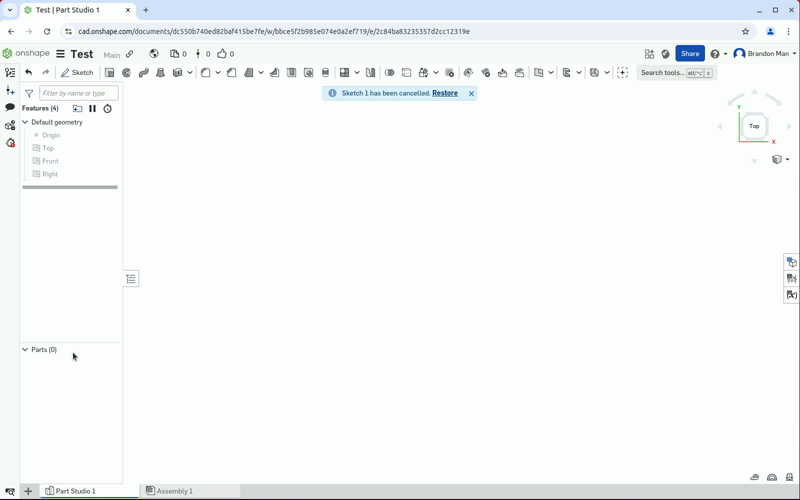
key(shift+p)
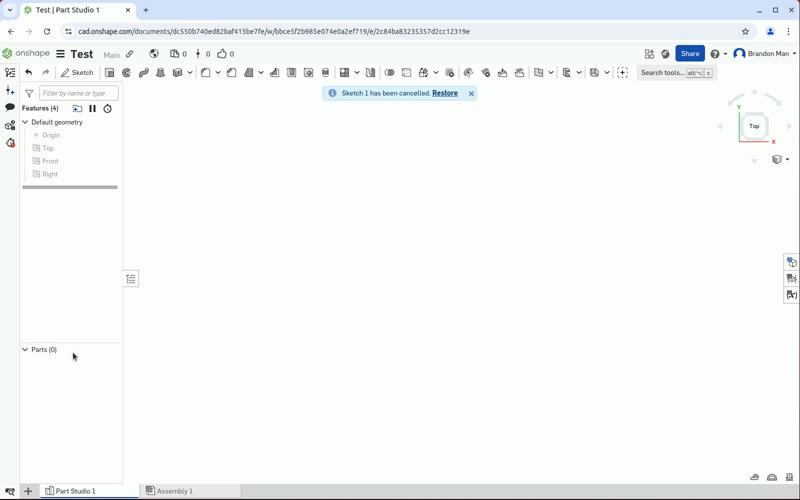
key(space)
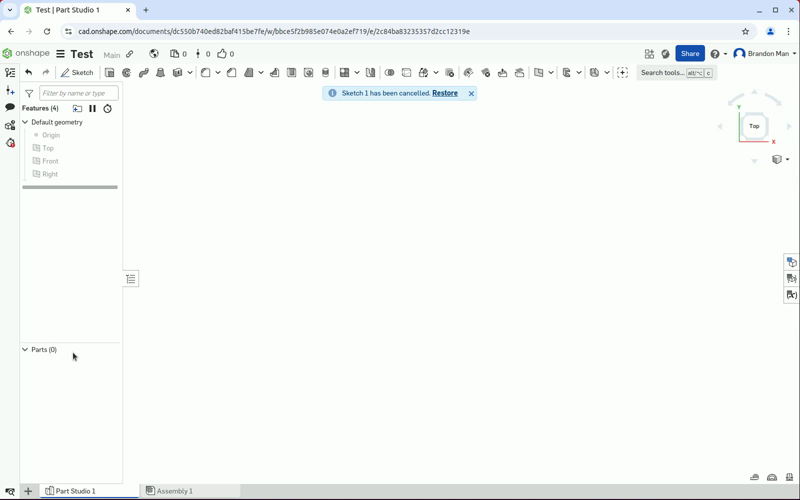
key_down(shift)
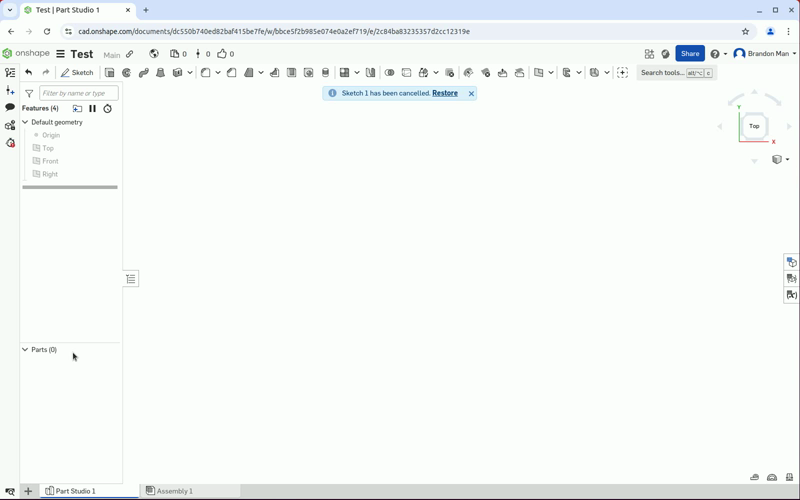
key(up)
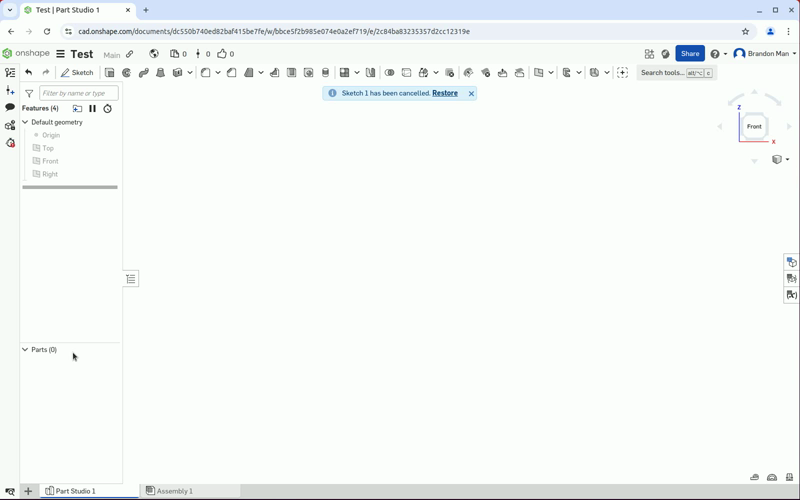
key_up(shift)
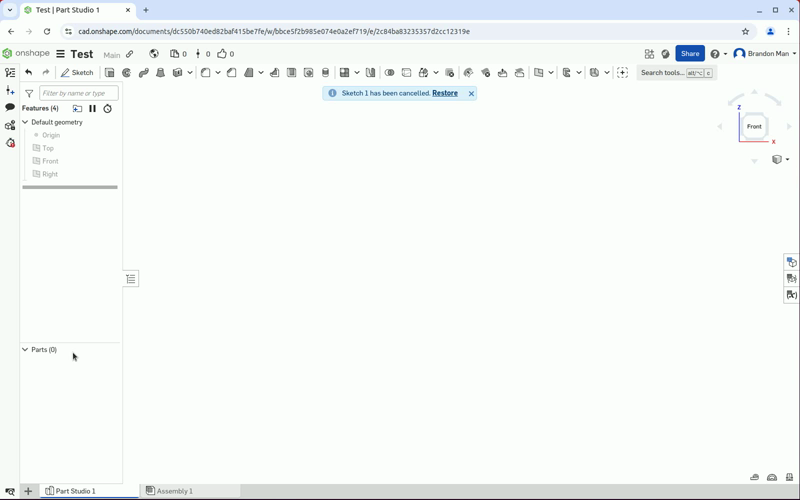
mouse_move(73, 352)
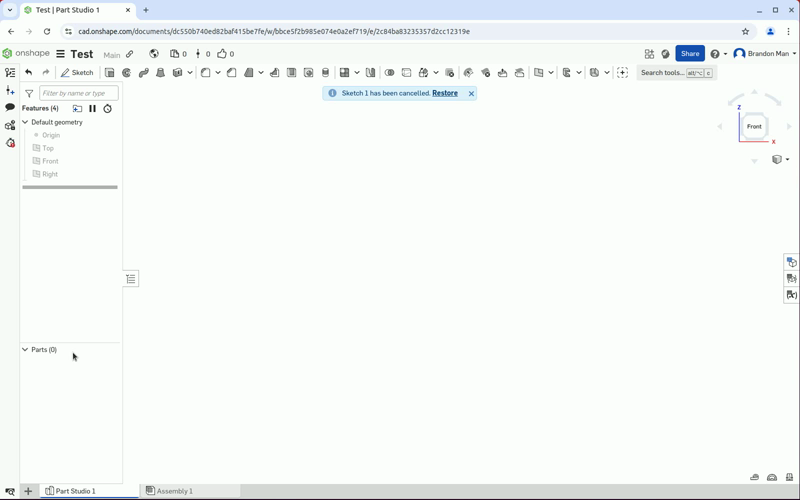
key(shift+y)
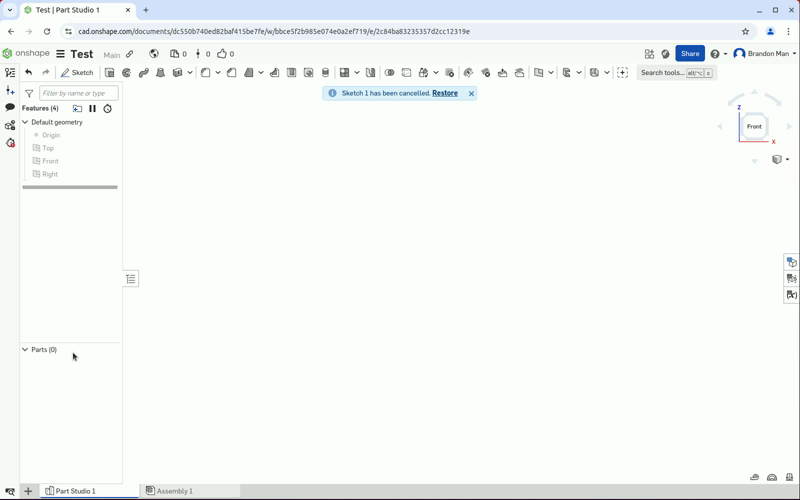
key(shift+s)
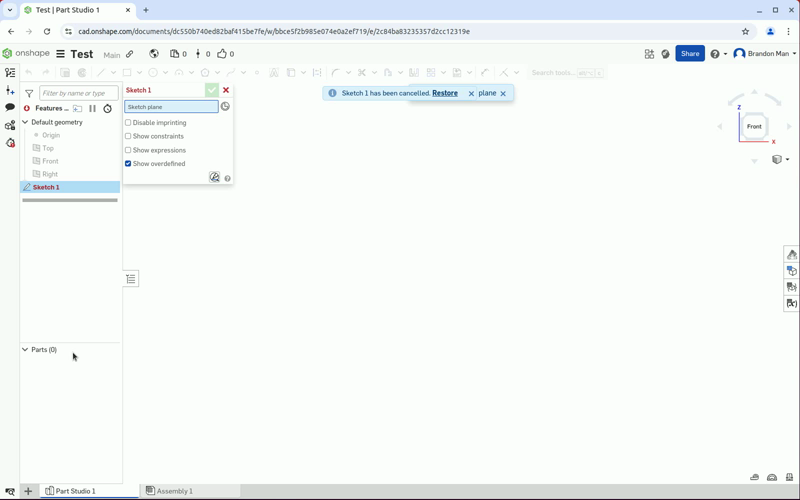
mouse_move(73, 163)
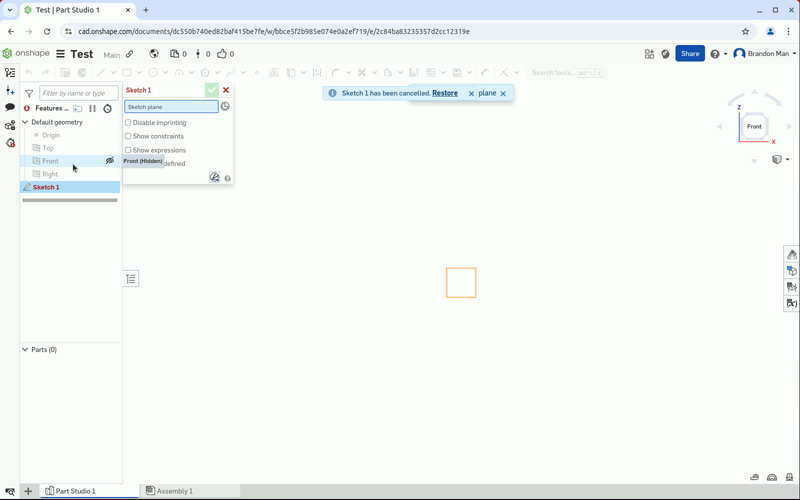
click(73, 163)
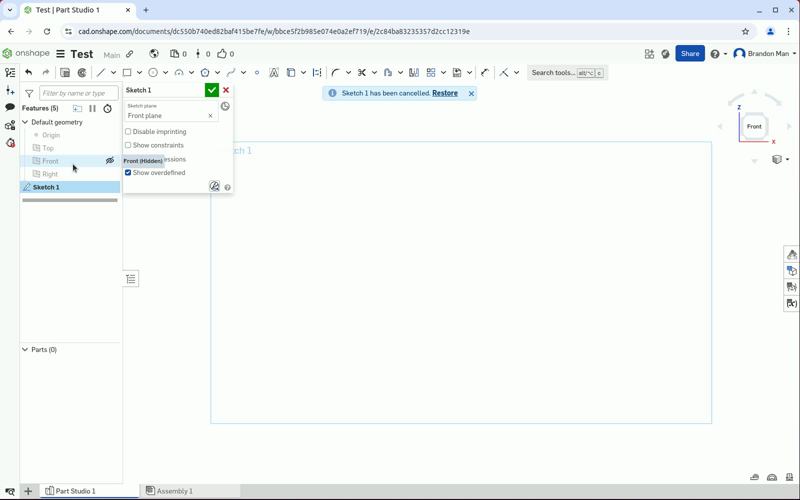
mouse_move(73, 352)
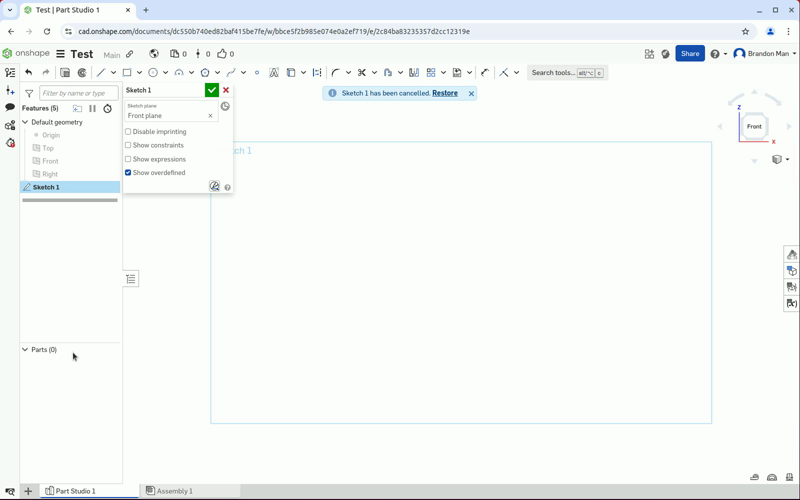
key(y)
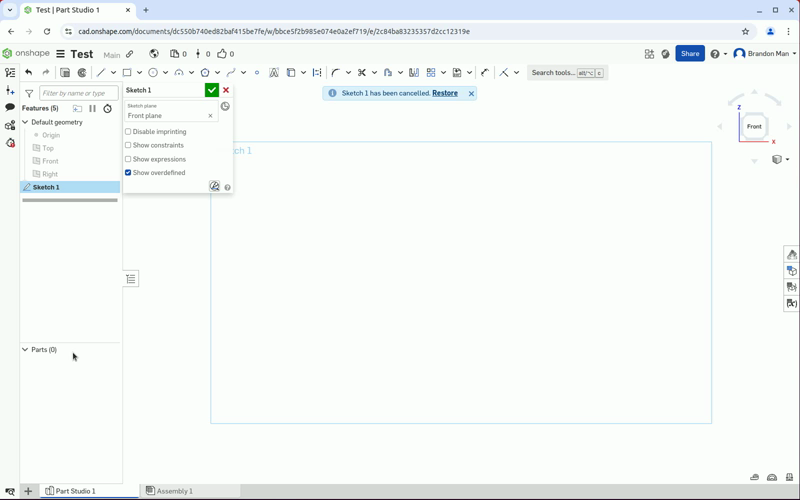
key(l)
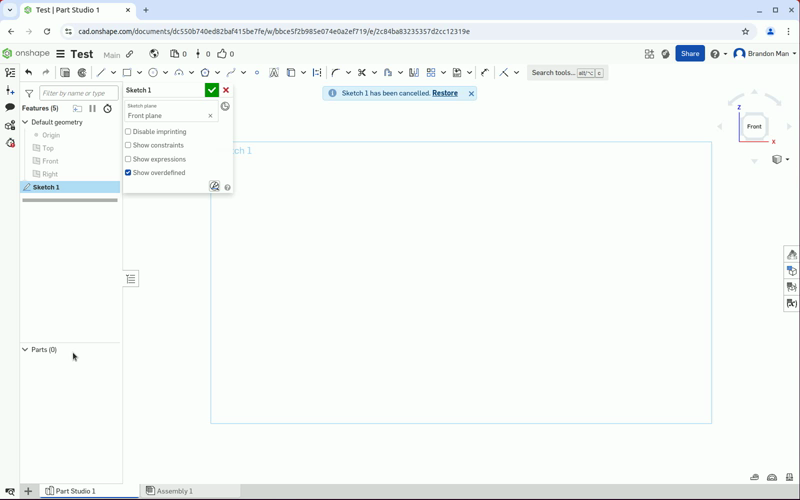
key_down(shift)
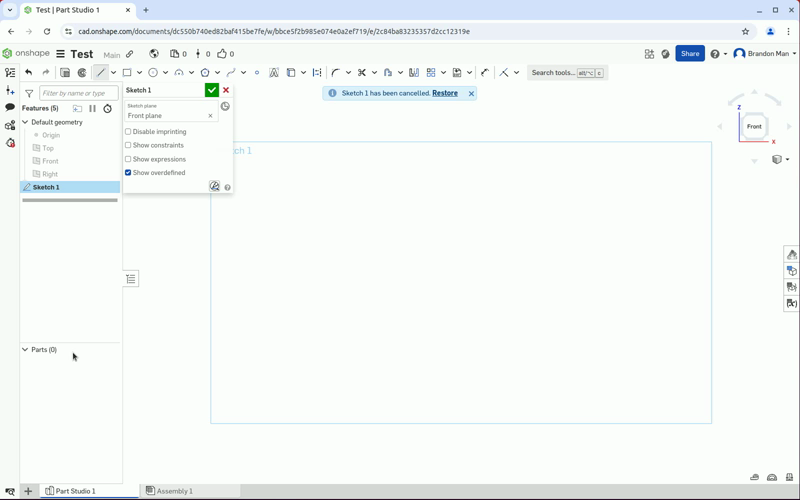
mouse_move(396, 239)
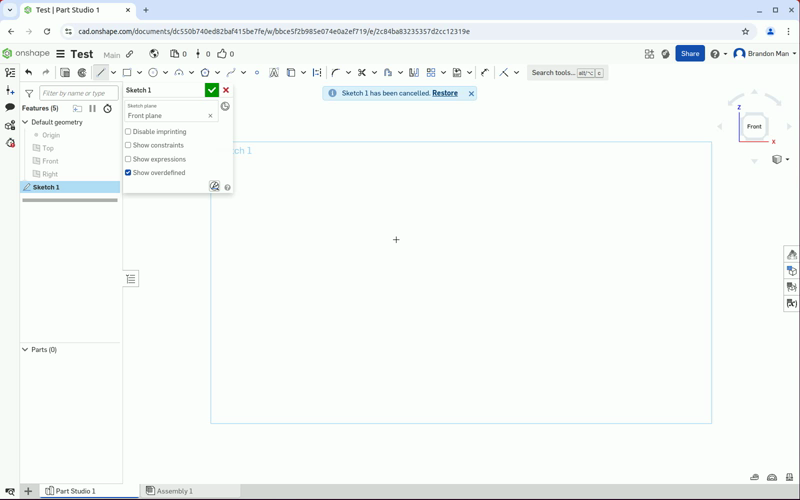
click(396, 239)
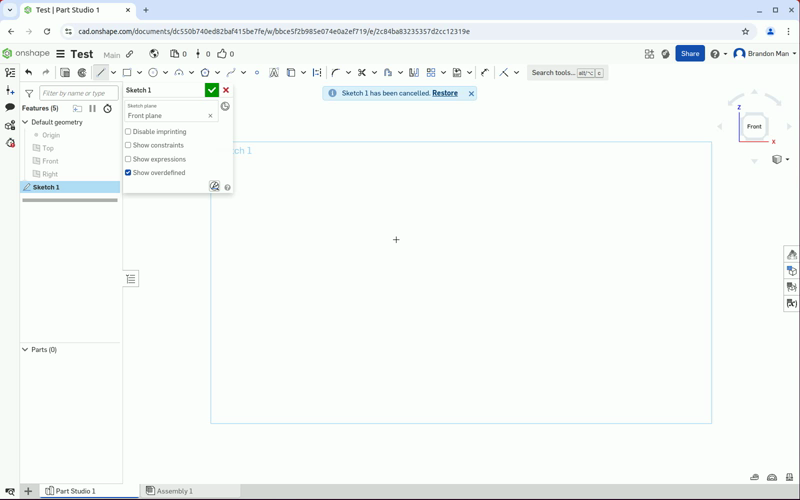
key_up(shift)
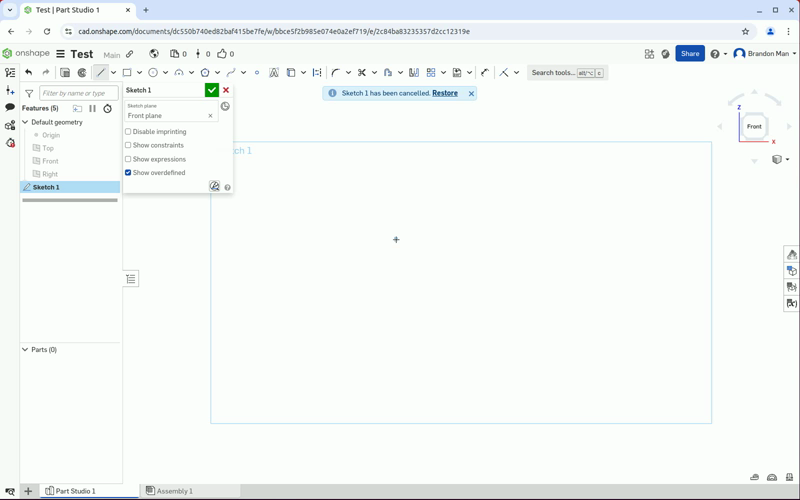
key_down(shift)
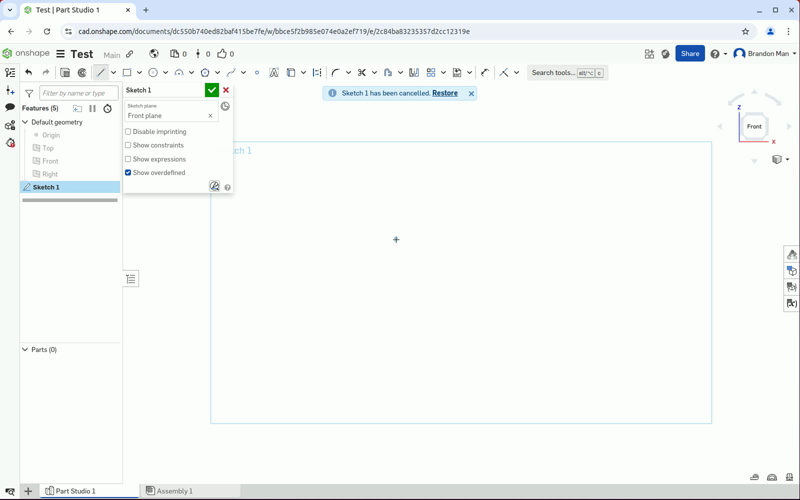
mouse_move(461, 297)
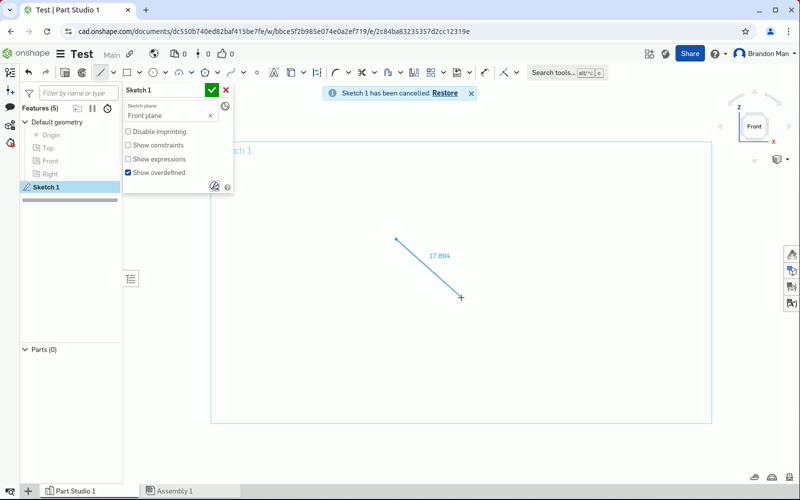
click(461, 297)
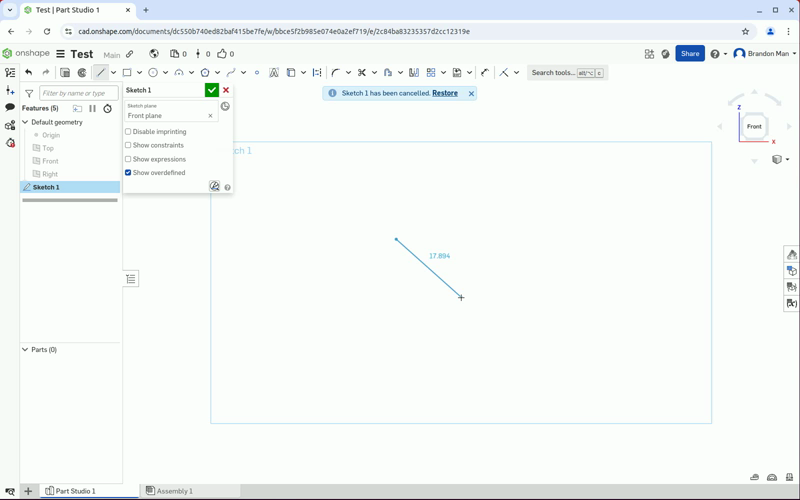
key_up(shift)
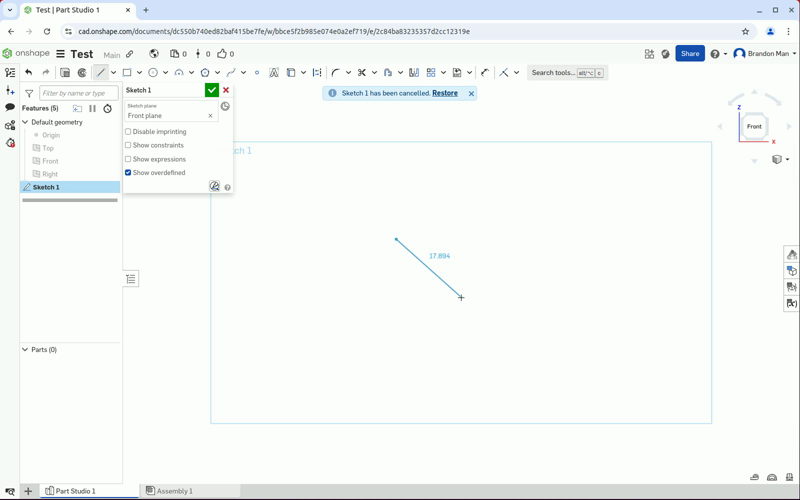
key_down(shift)
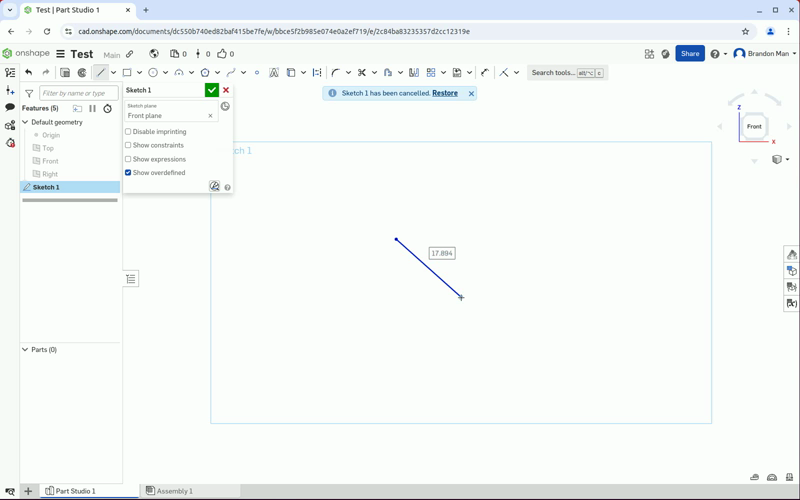
mouse_move(526, 297)
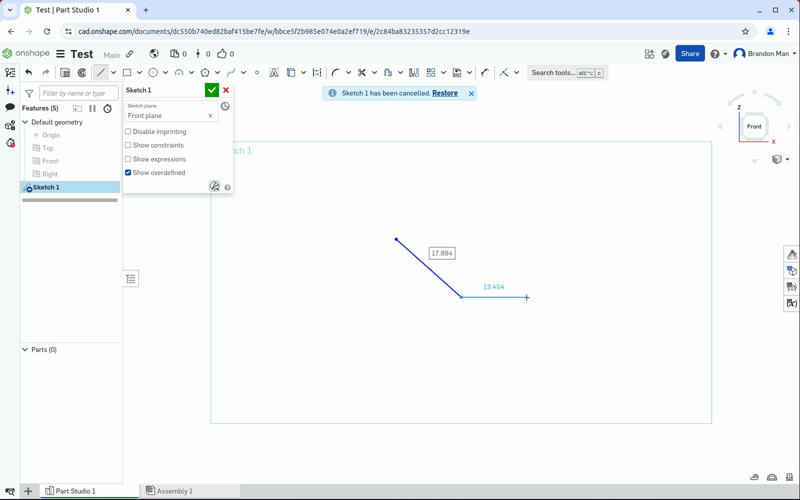
click(526, 297)
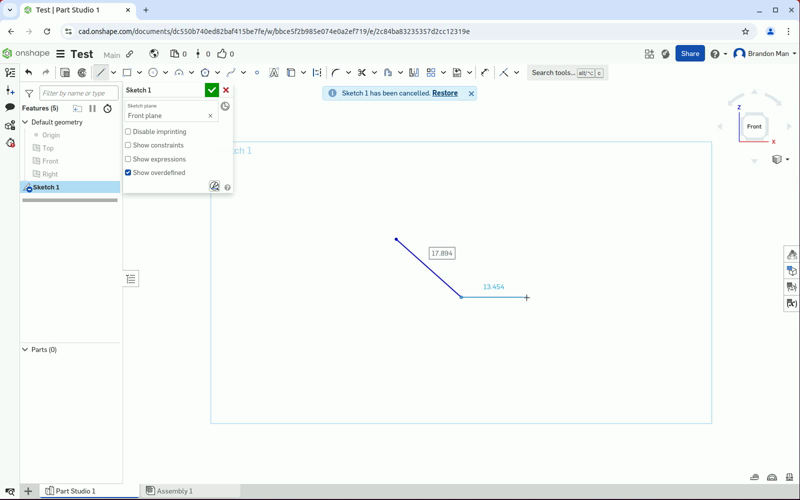
key_up(shift)
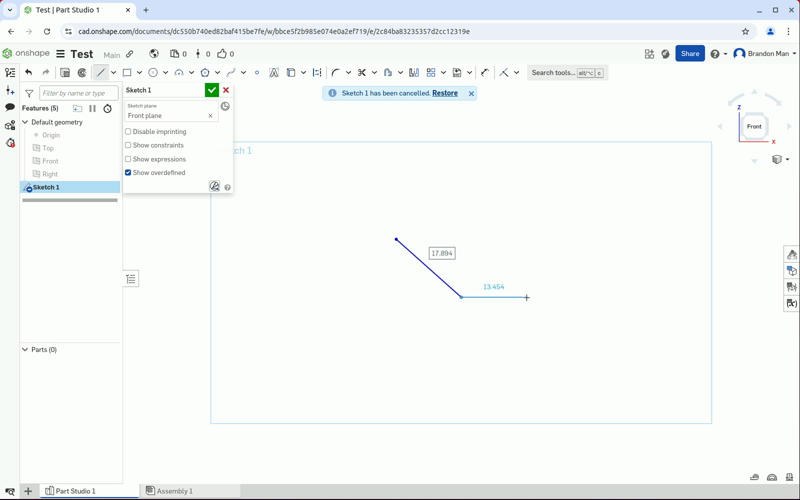
key(esc)
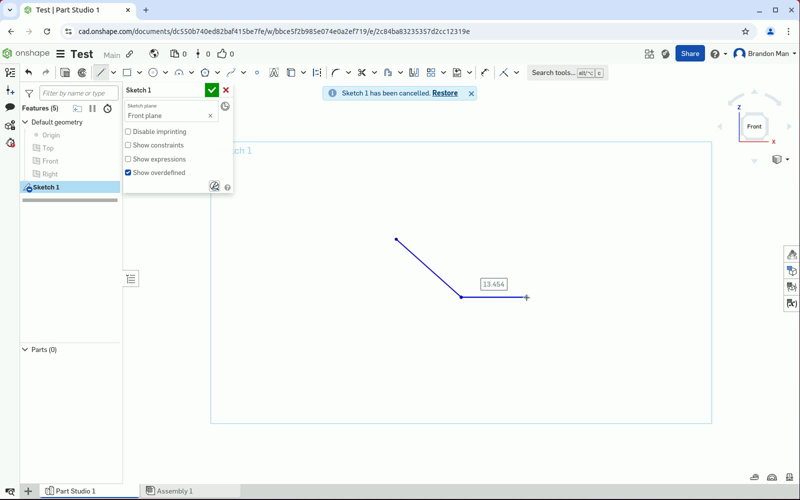
key(a)
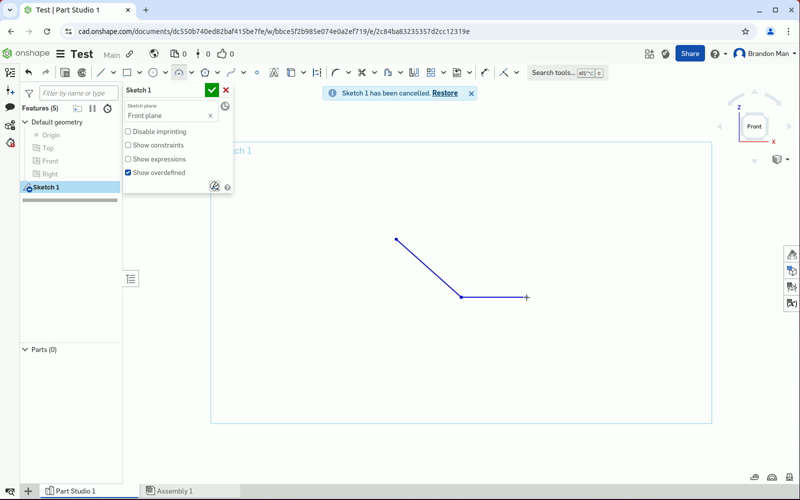
mouse_move(526, 297)
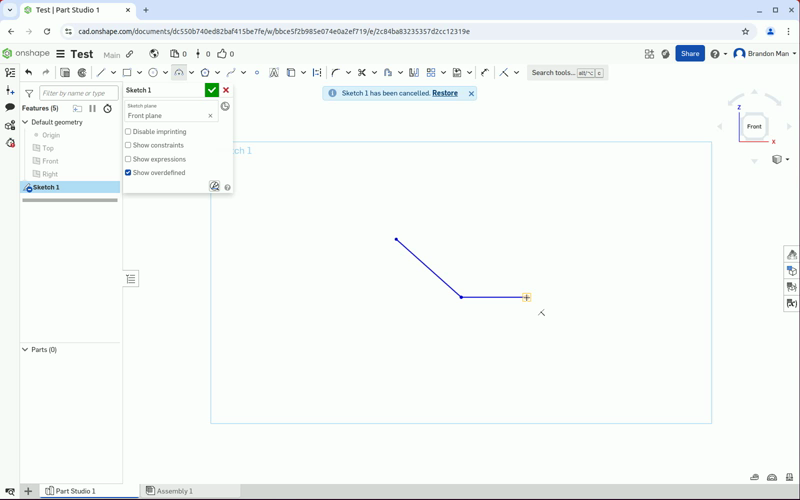
click(526, 297)
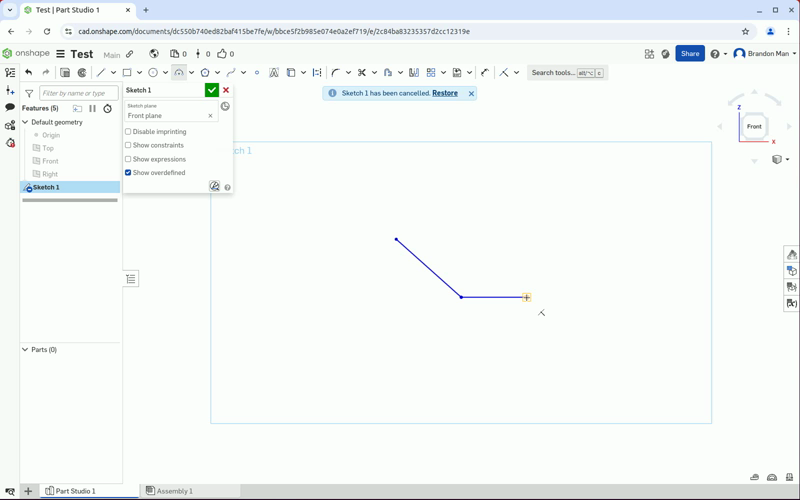
key_down(shift)
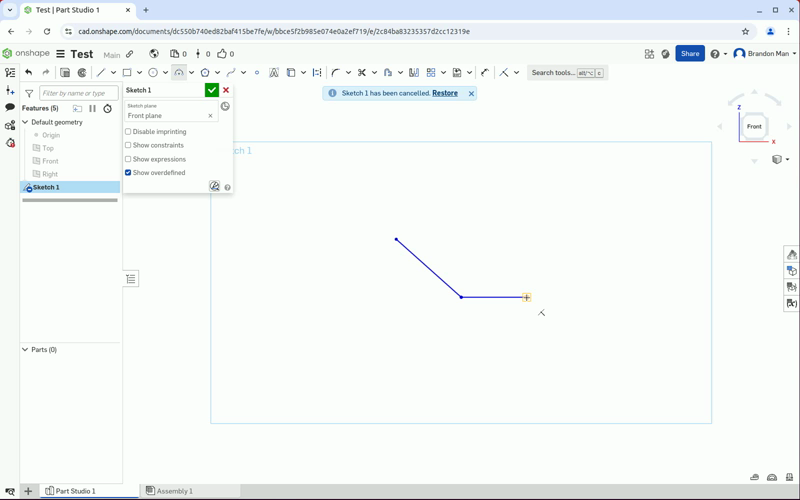
mouse_move(564, 282)
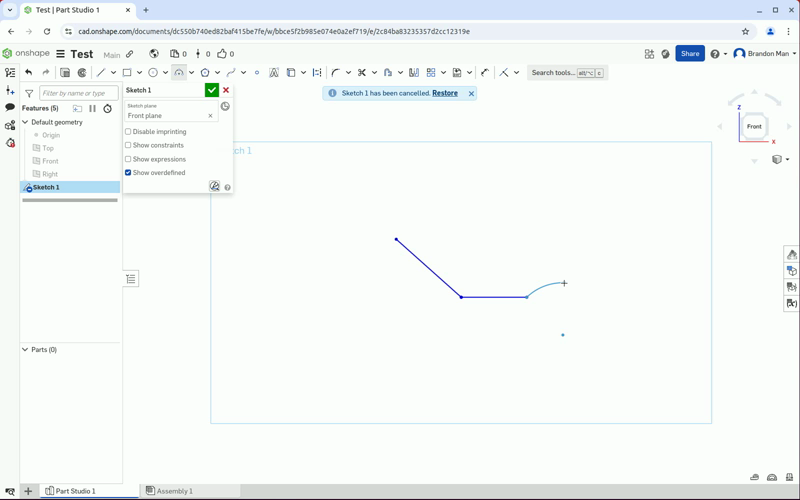
click(564, 282)
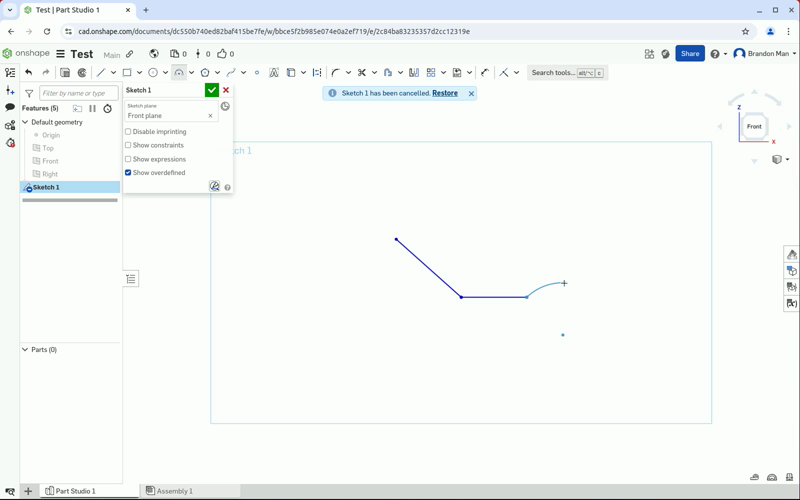
mouse_move(541, 281)
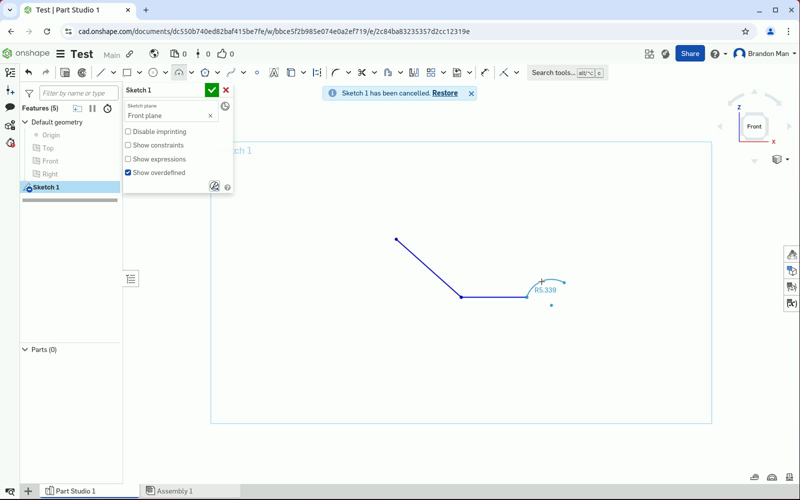
click(541, 281)
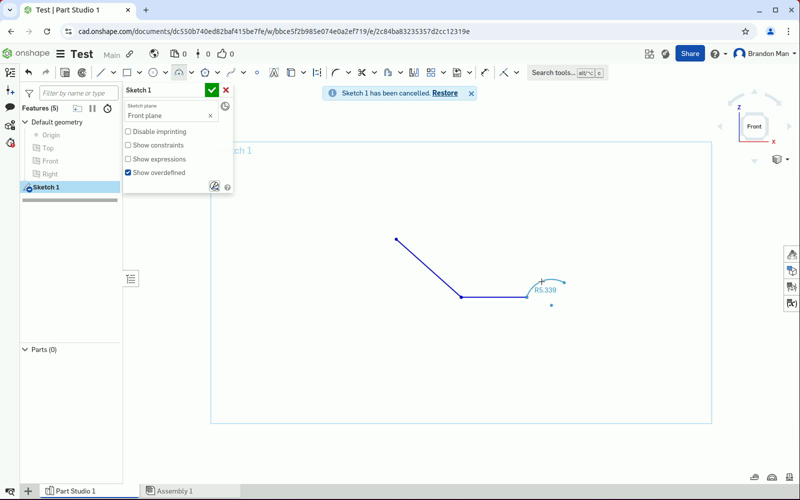
key_up(shift)
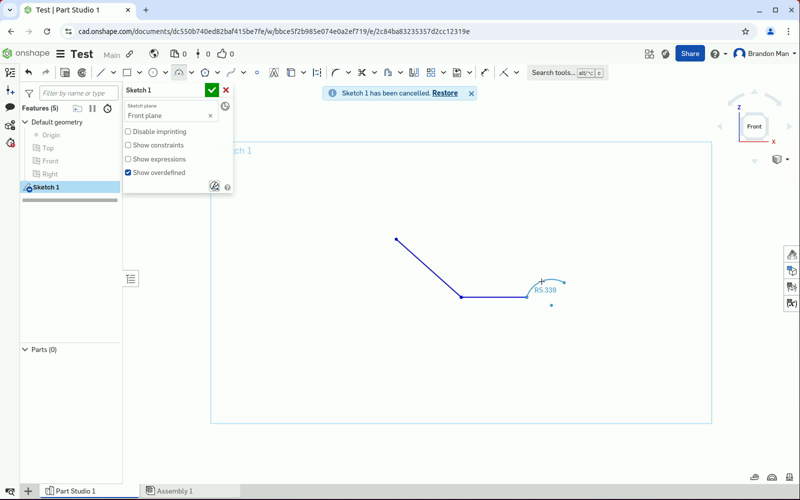
mouse_move(564, 282)
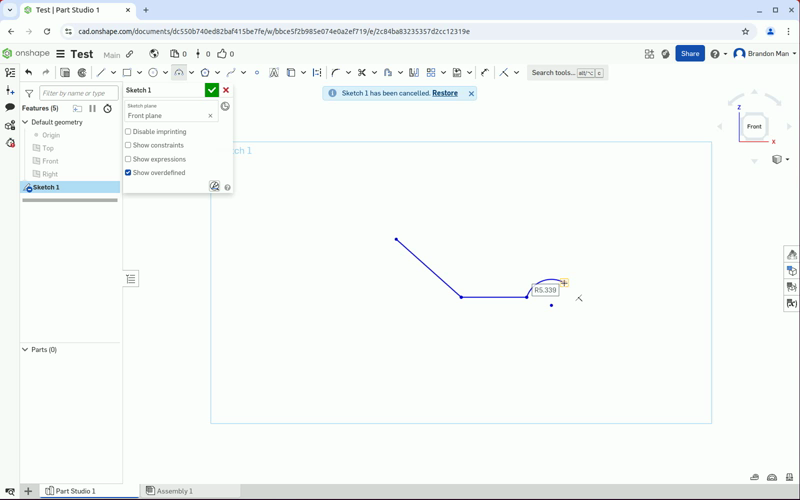
click(564, 282)
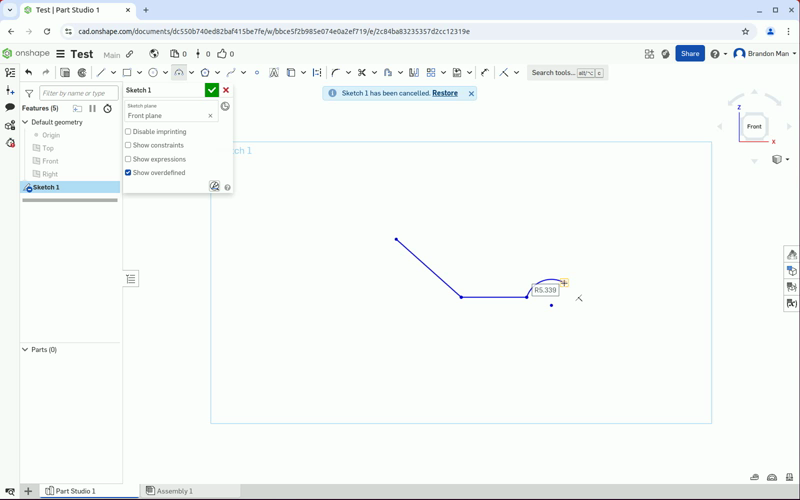
key_down(shift)
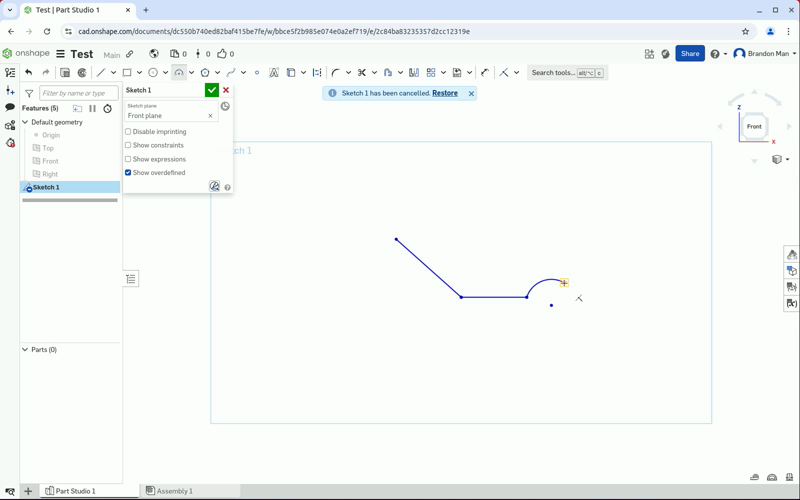
mouse_move(526, 282)
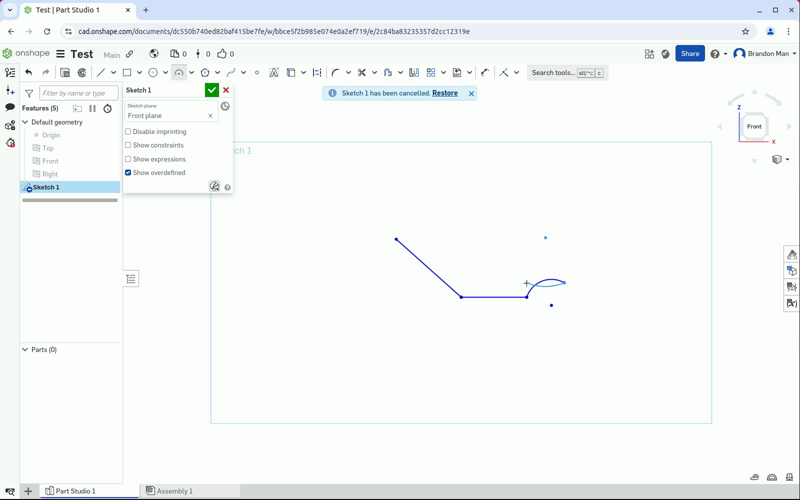
click(526, 282)
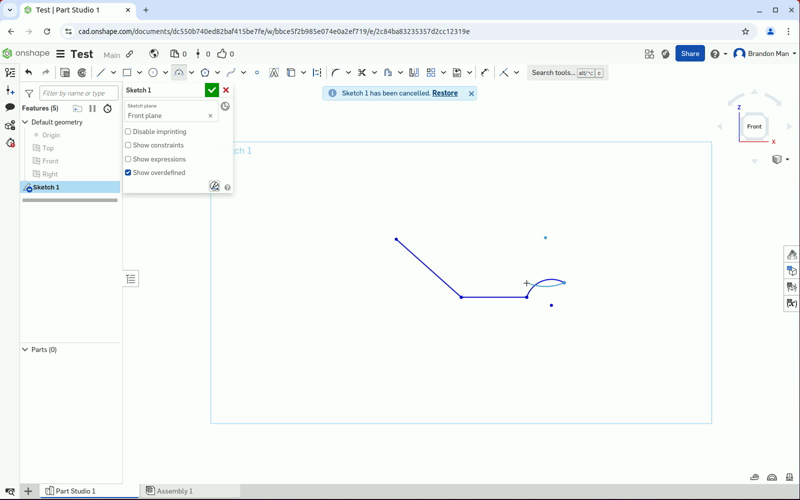
mouse_move(545, 249)
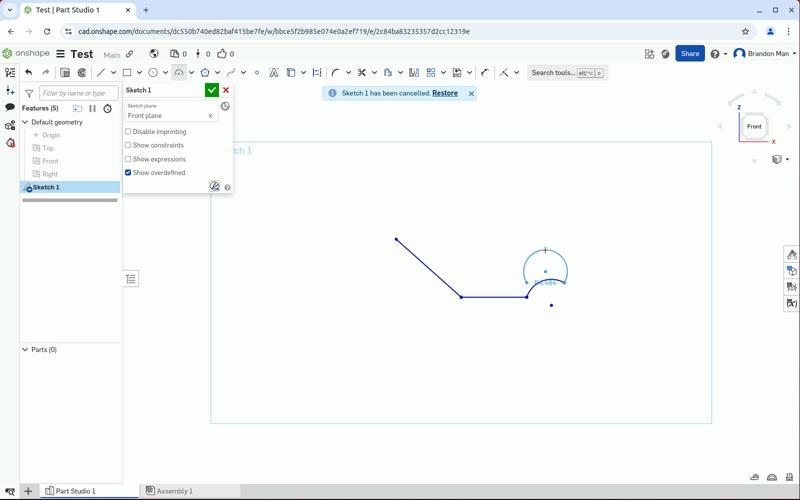
click(545, 249)
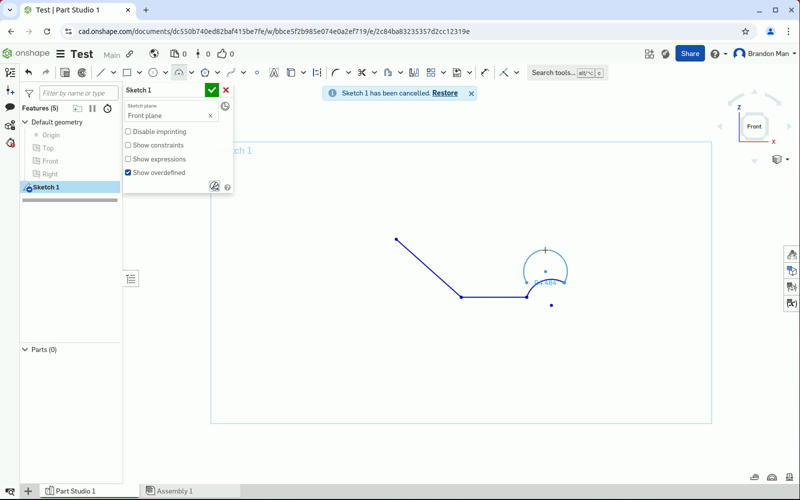
key_up(shift)
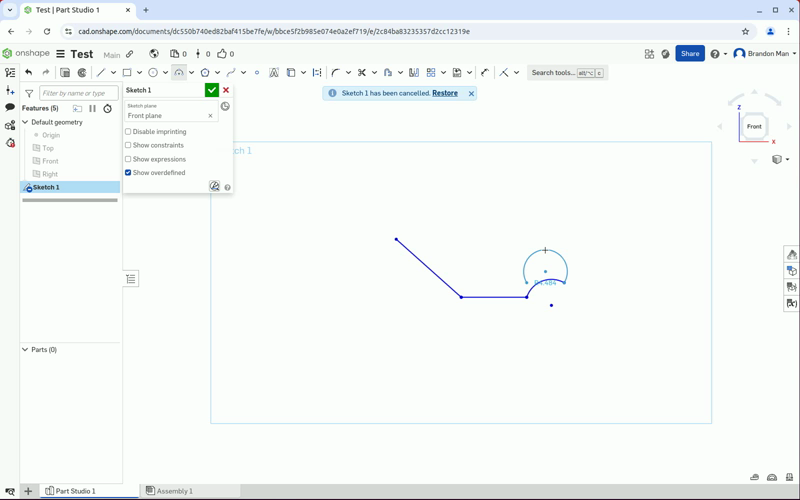
key(esc)
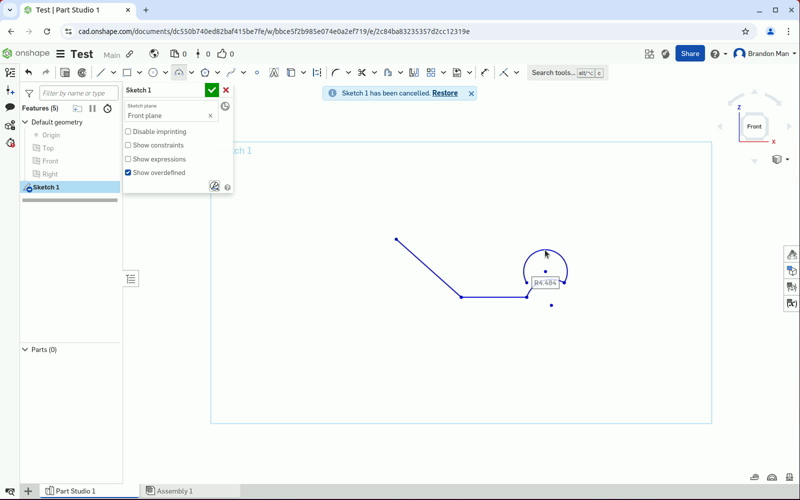
key(l)
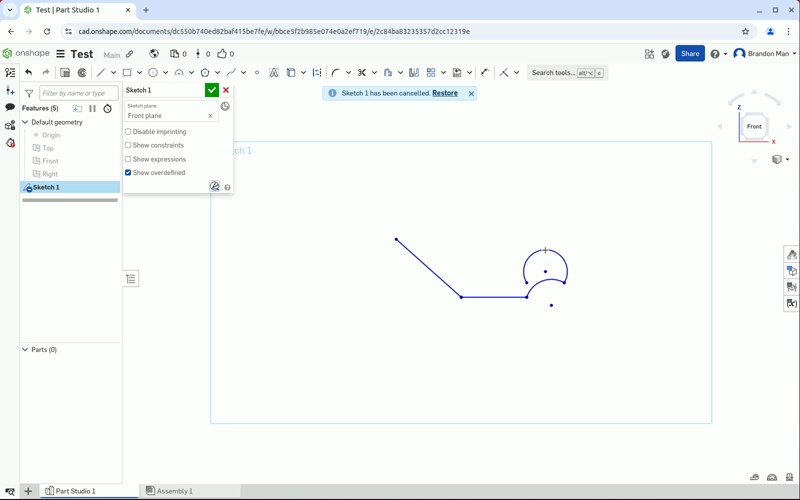
mouse_move(526, 282)
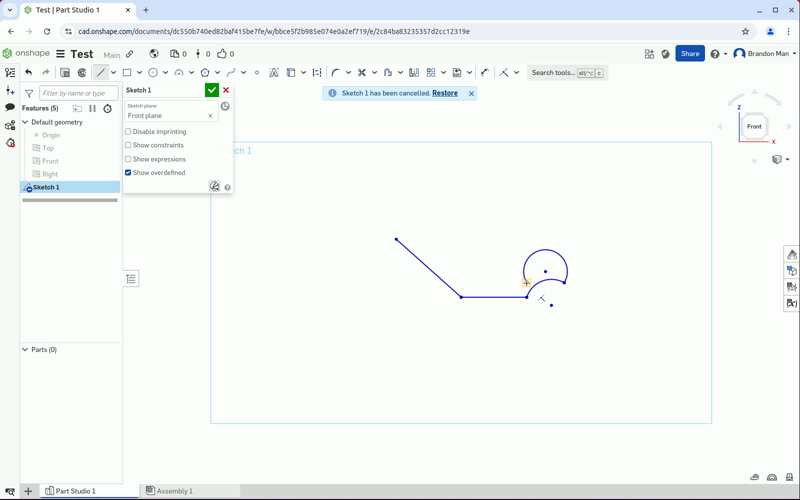
click(526, 282)
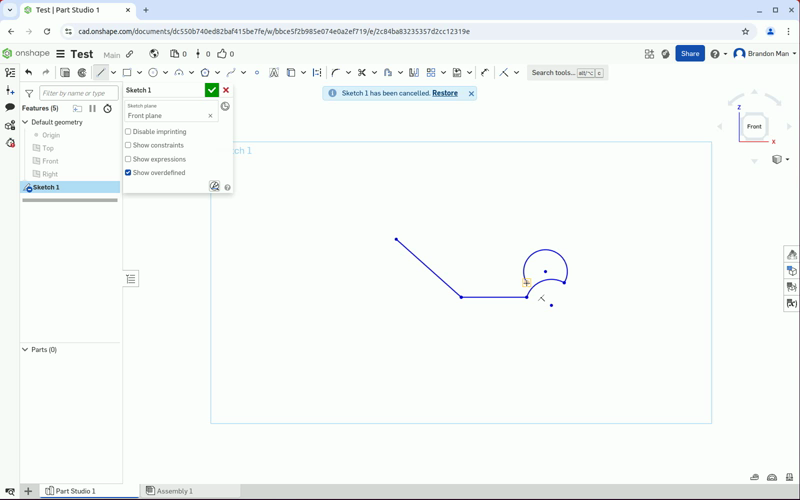
key_down(shift)
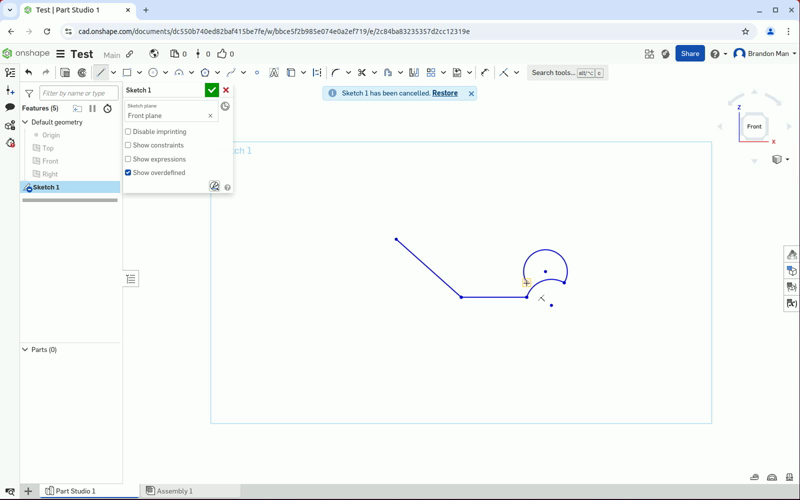
mouse_move(461, 282)
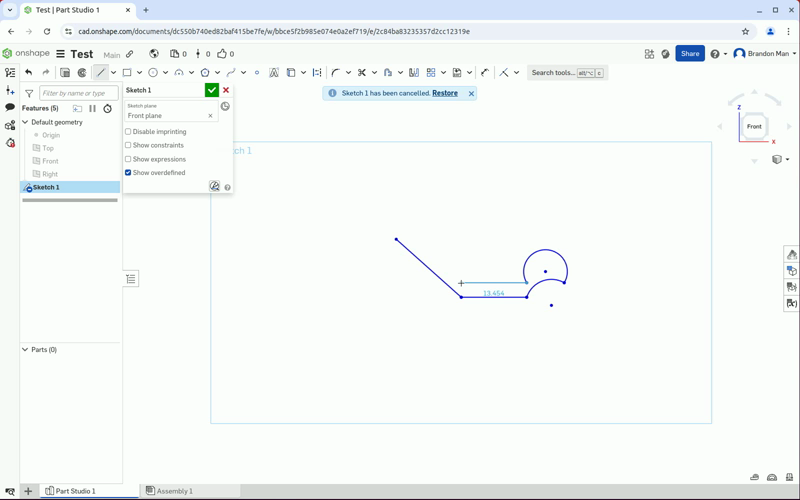
click(461, 282)
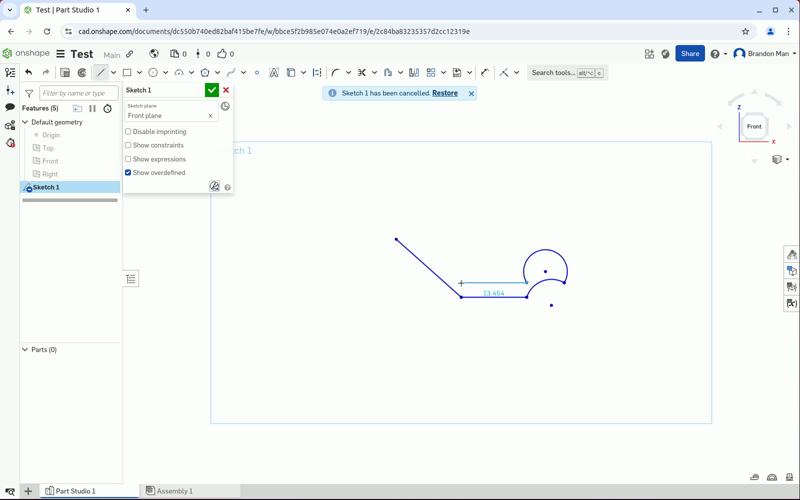
key_up(shift)
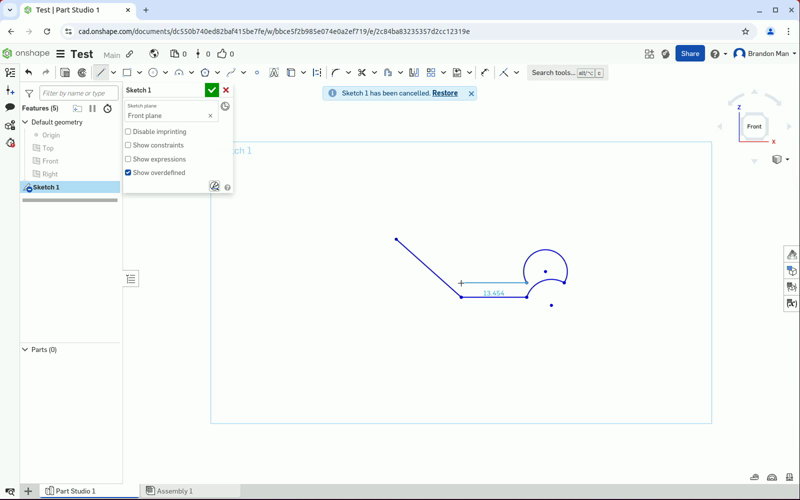
key_down(shift)
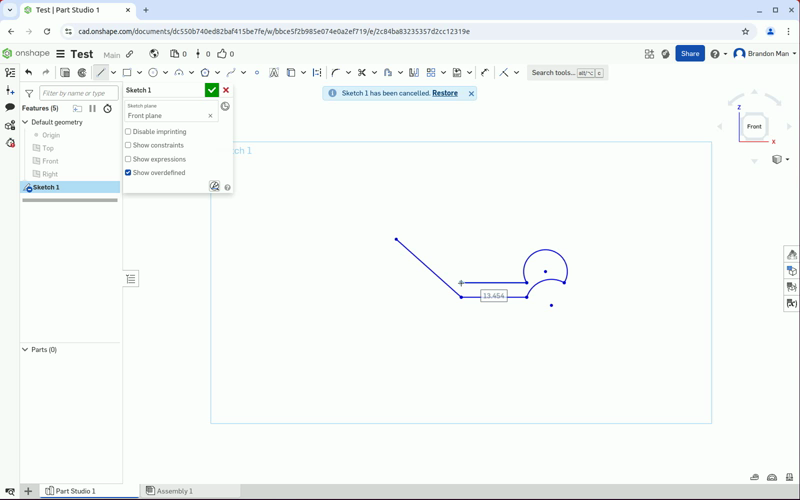
mouse_move(491, 282)
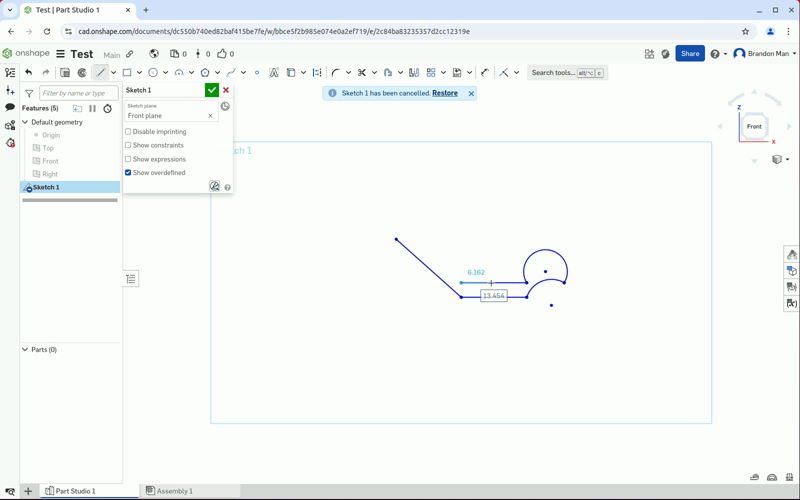
mouse_move(461, 239)
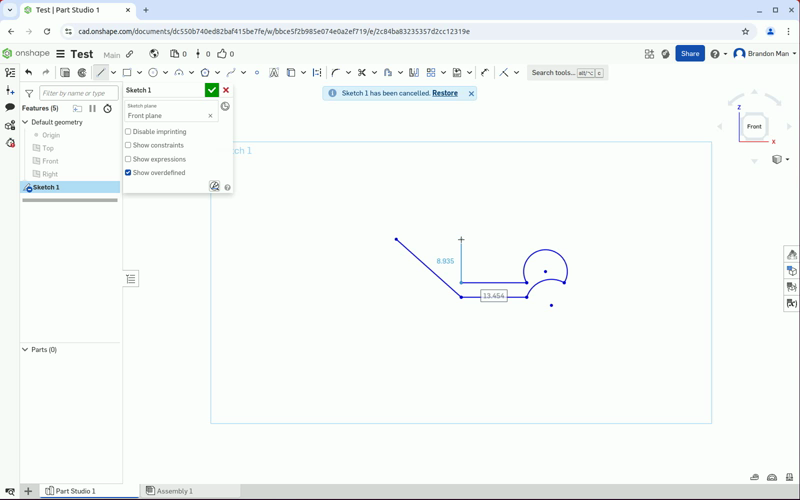
click(461, 239)
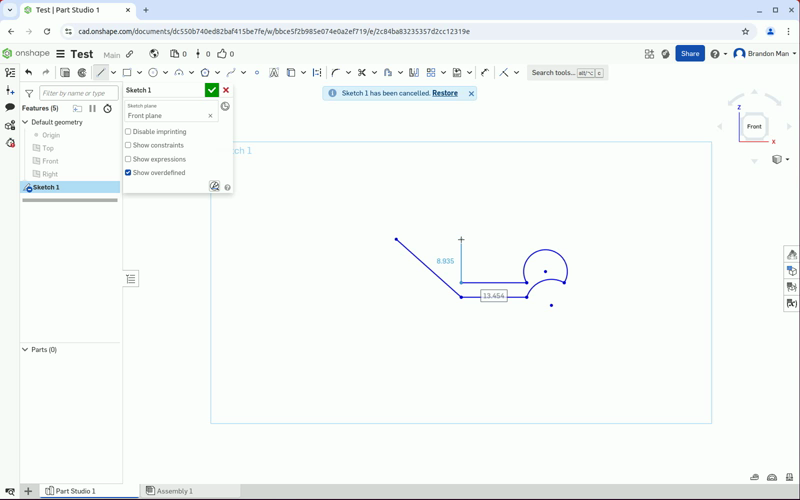
key_up(shift)
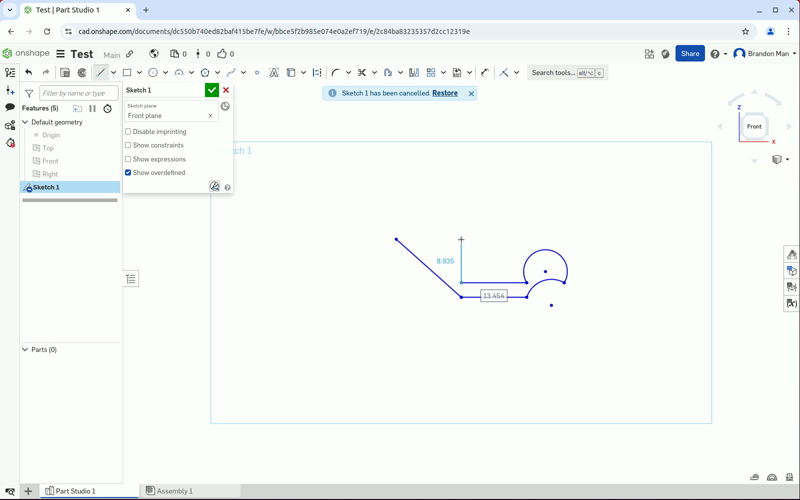
key_down(shift)
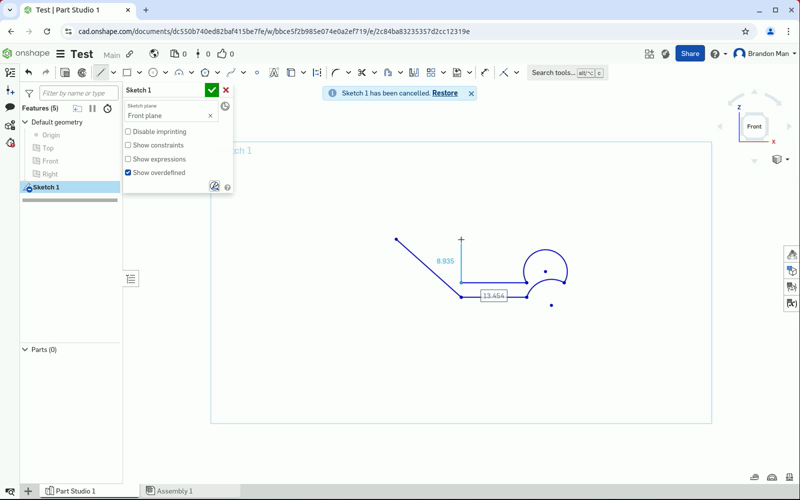
mouse_move(396, 239)
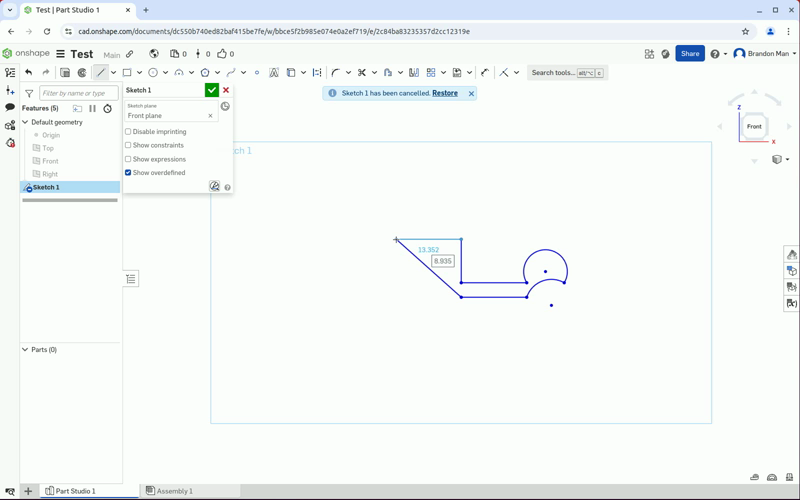
key_up(shift)
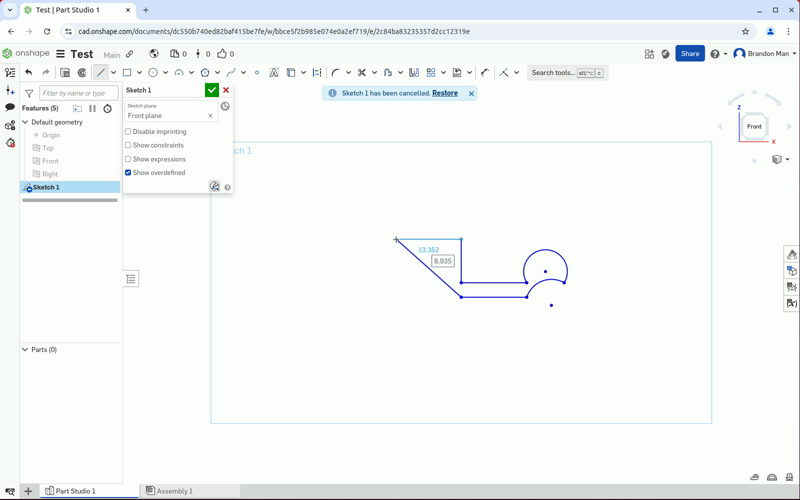
click(396, 239)
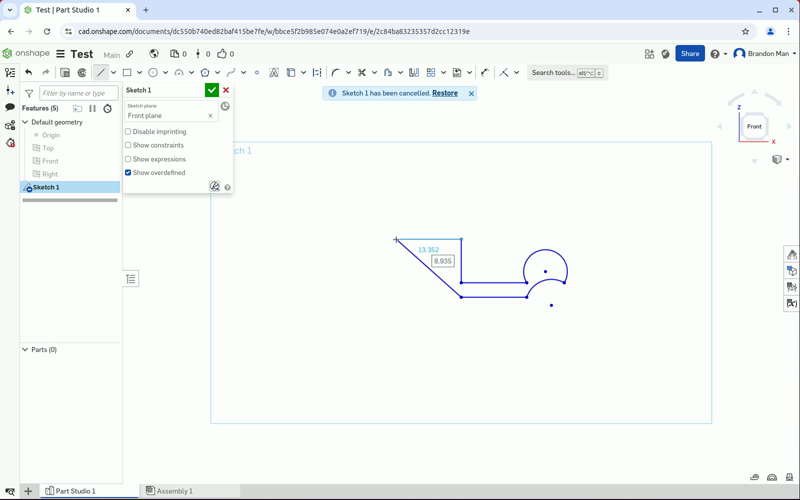
key(esc)
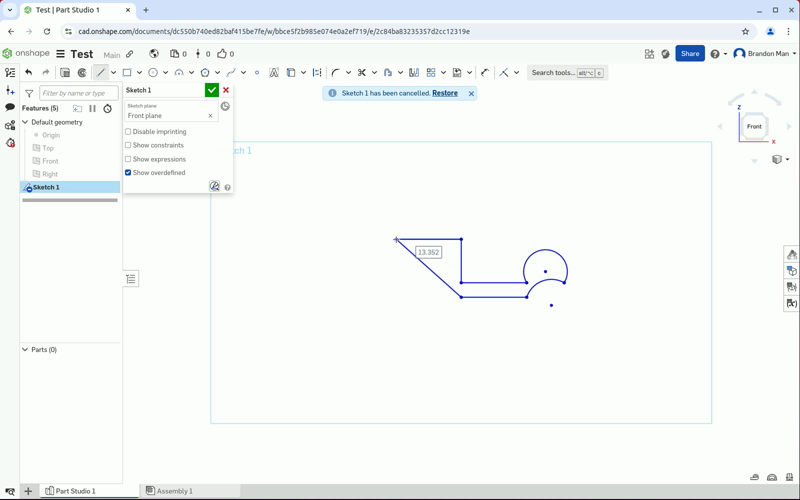
mouse_move(457, 275)
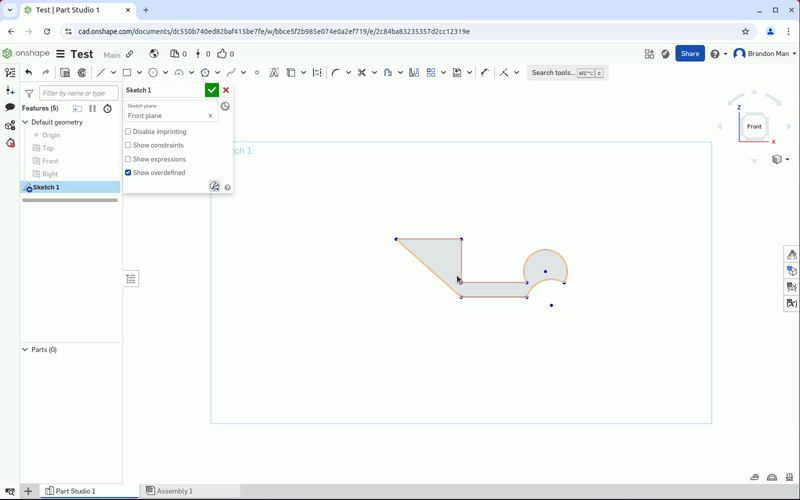
click(457, 275)
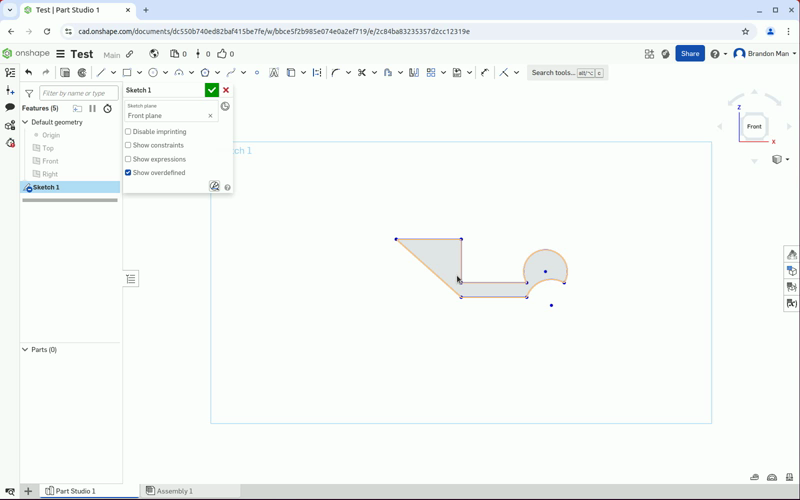
mouse_move(73, 352)
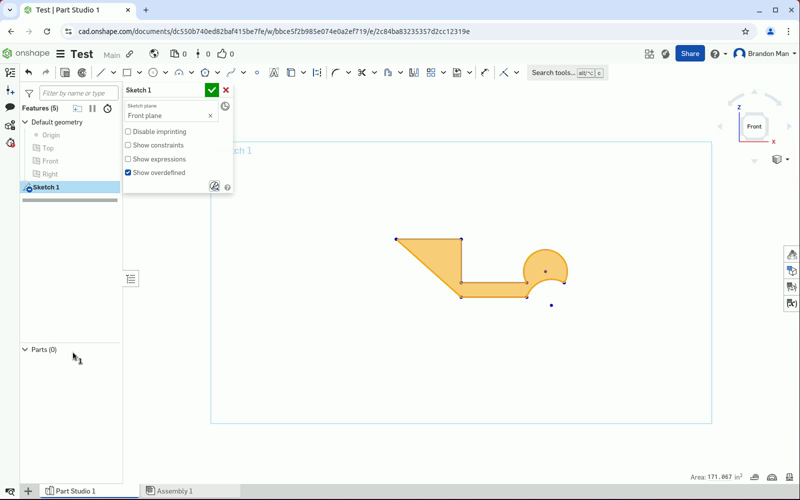
key(shift+y)
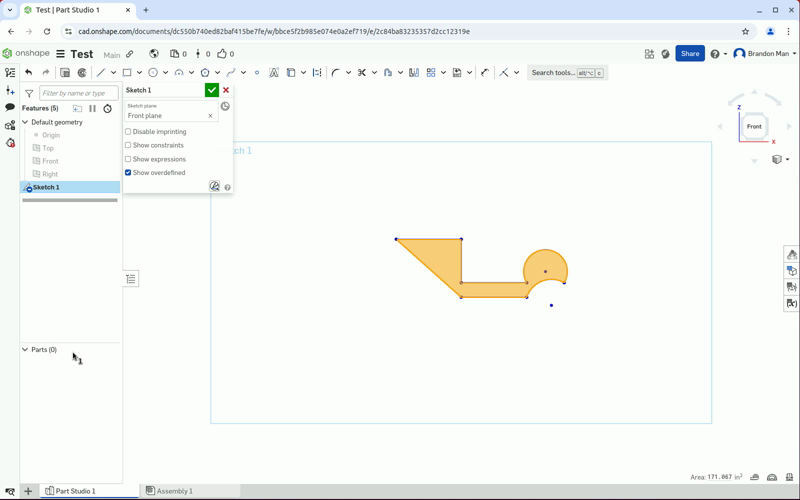
key(shift+e)
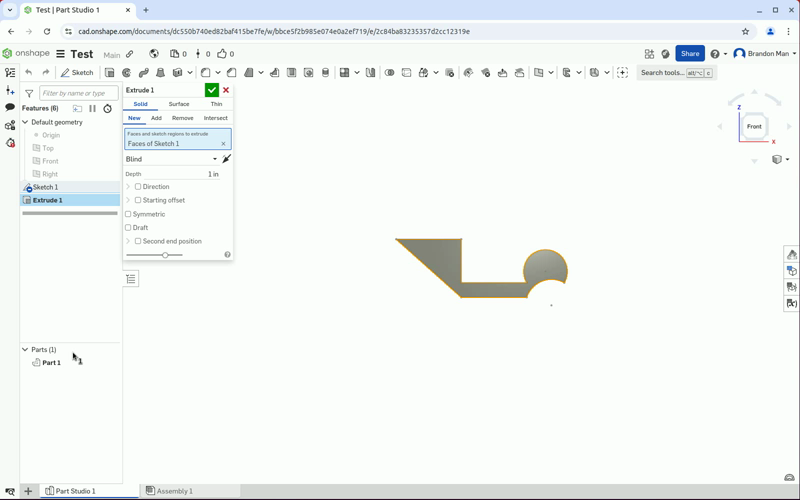
mouse_move(143, 106)
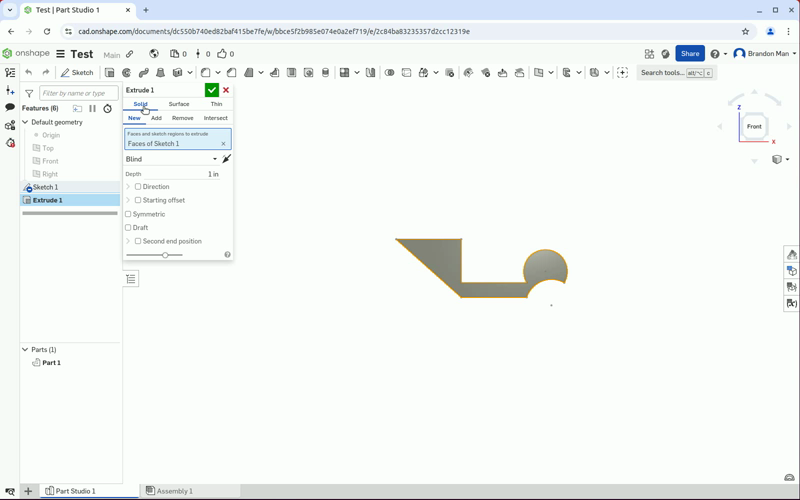
click(143, 106)
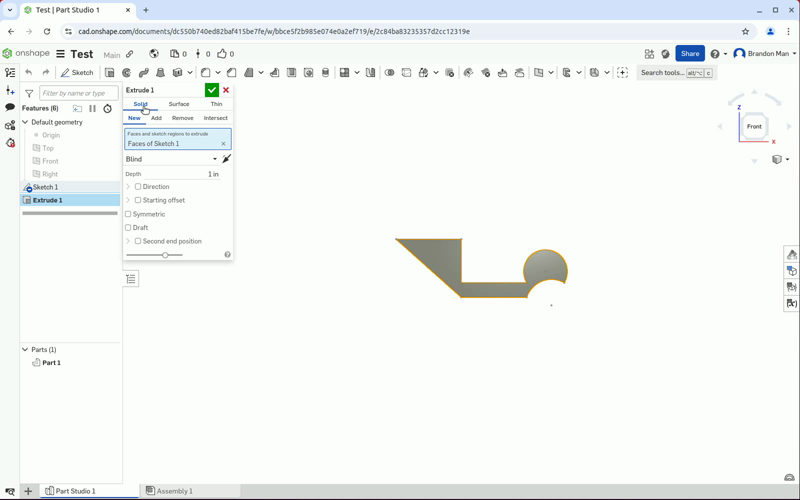
mouse_move(137, 120)
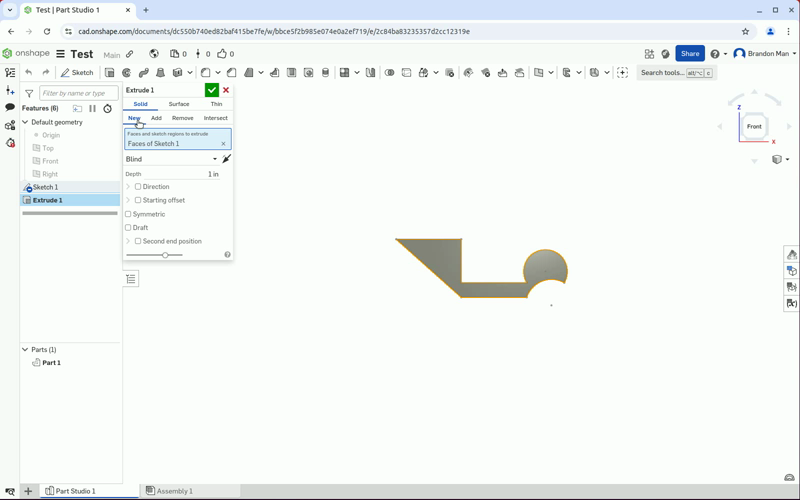
click(137, 120)
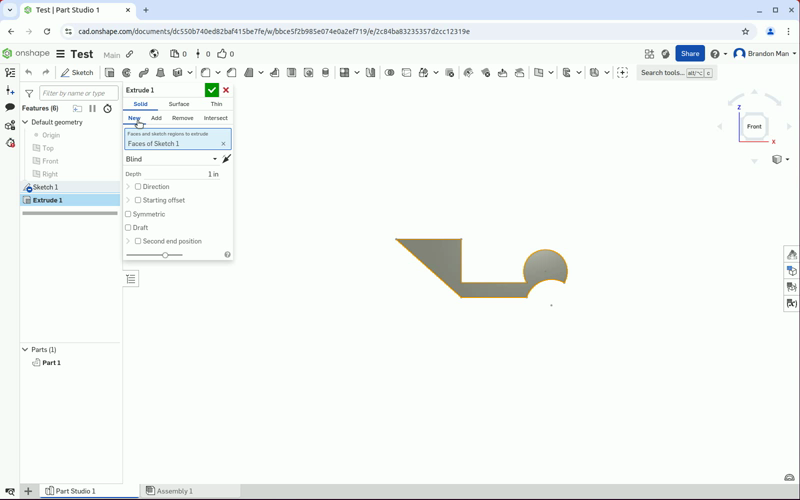
key(tab, 4)
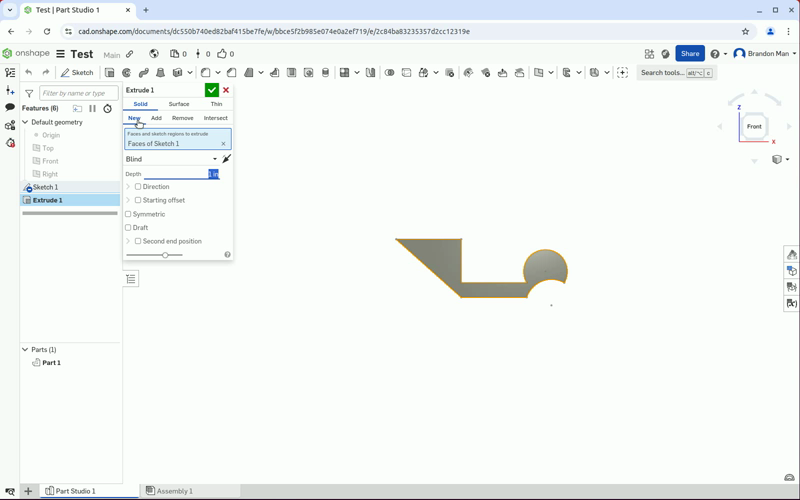
text(3.37)
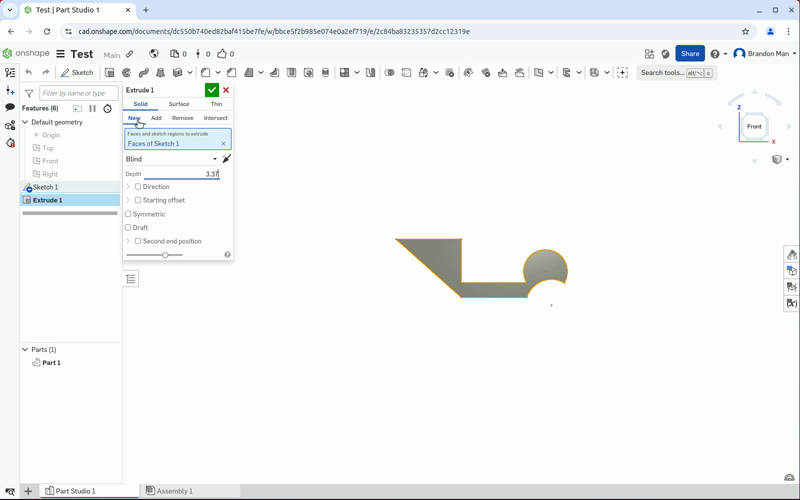
key(enter)
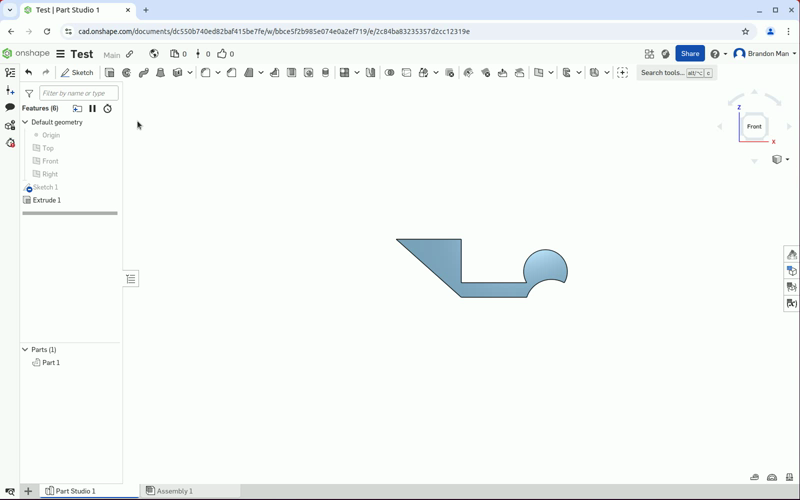
key(shift+h)
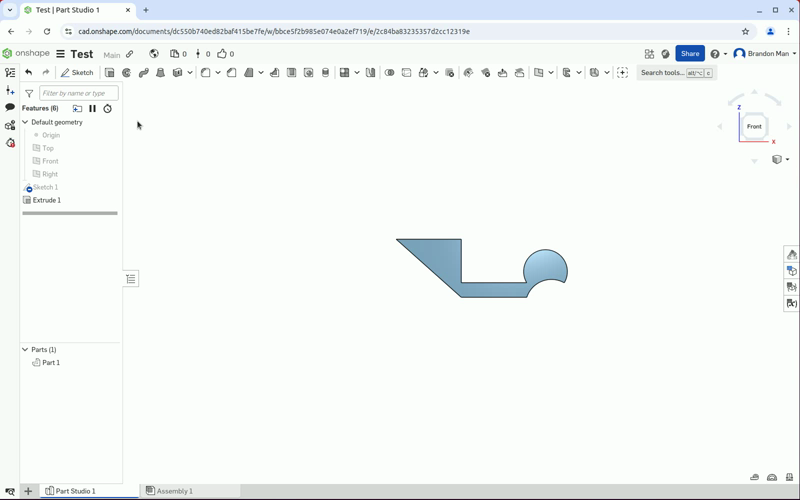
key(shift+h)
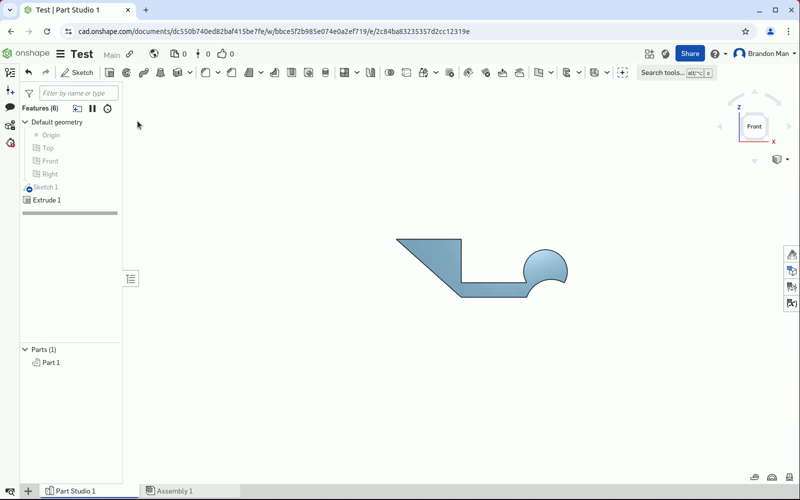
mouse_move(73, 189)
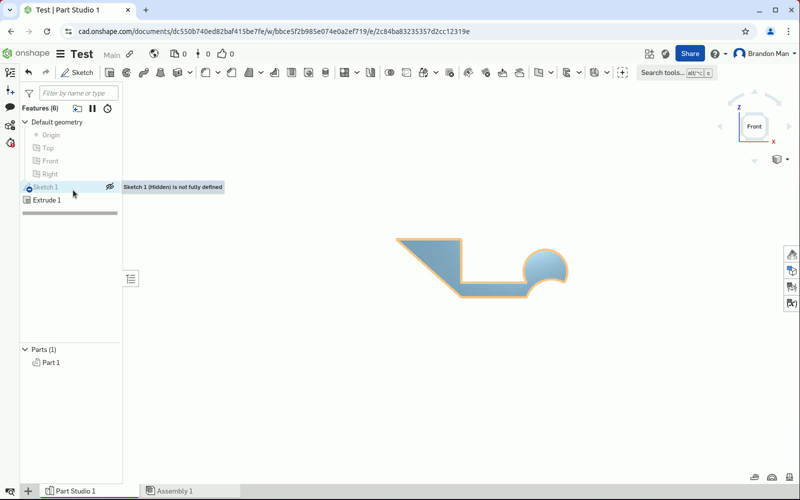
click(73, 189)
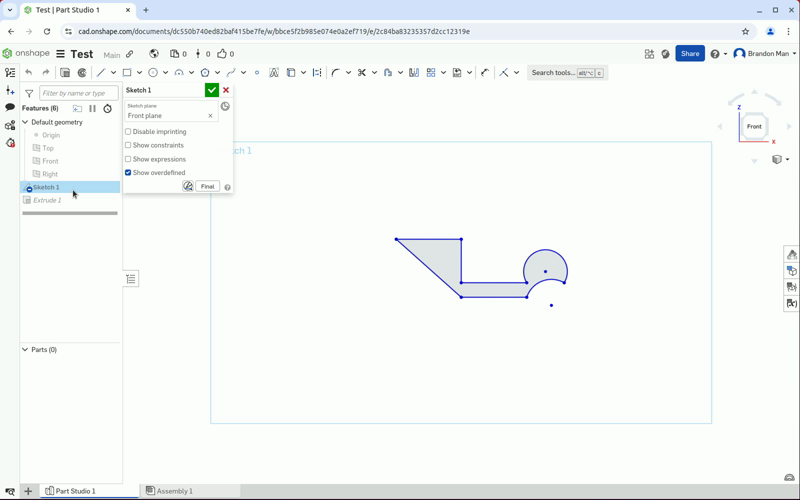
mouse_move(229, 92)
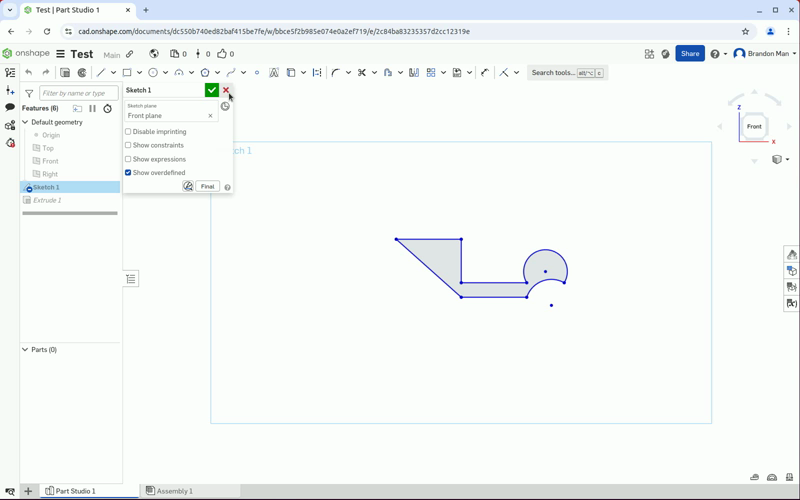
click(229, 92)
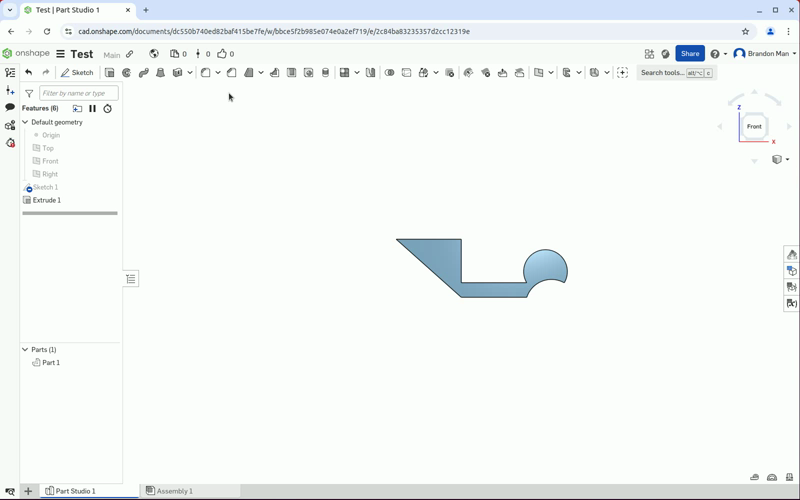
mouse_move(73, 352)
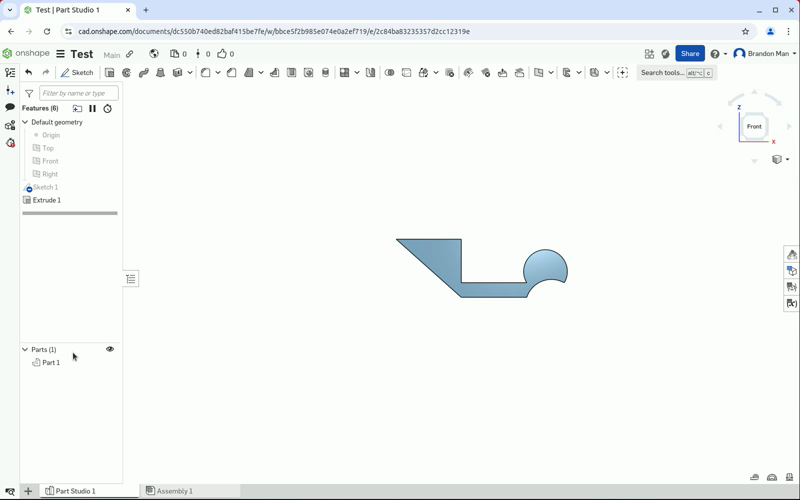
key(y)
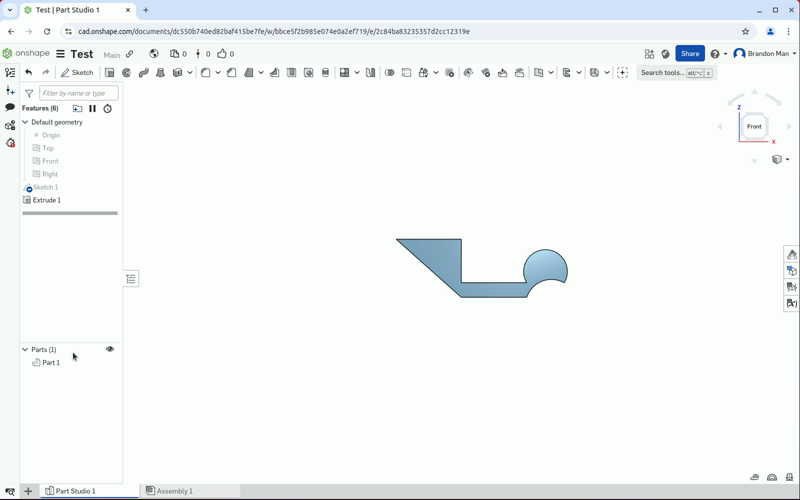
key(shift+p)
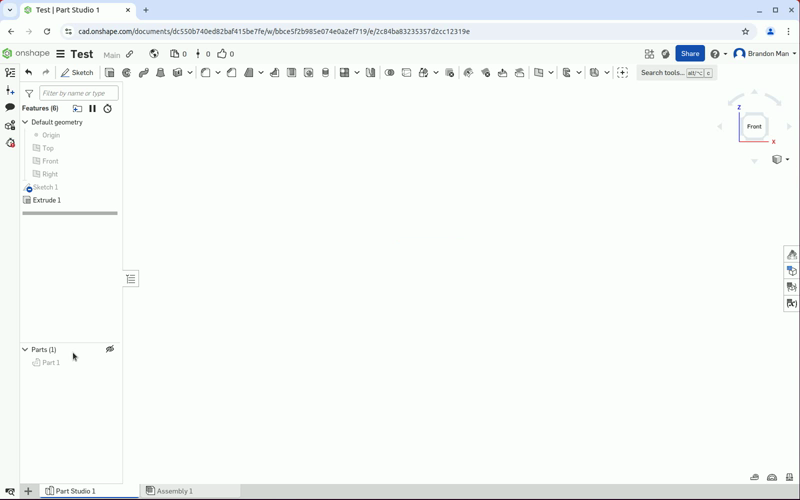
key(space)
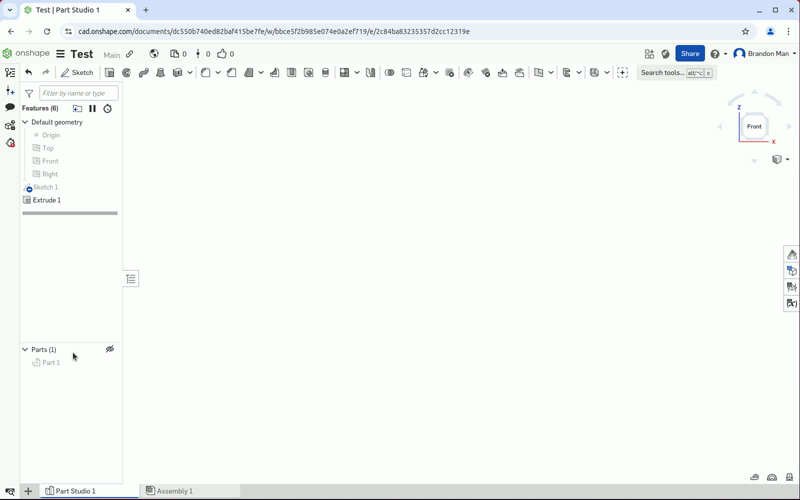
key_down(shift)
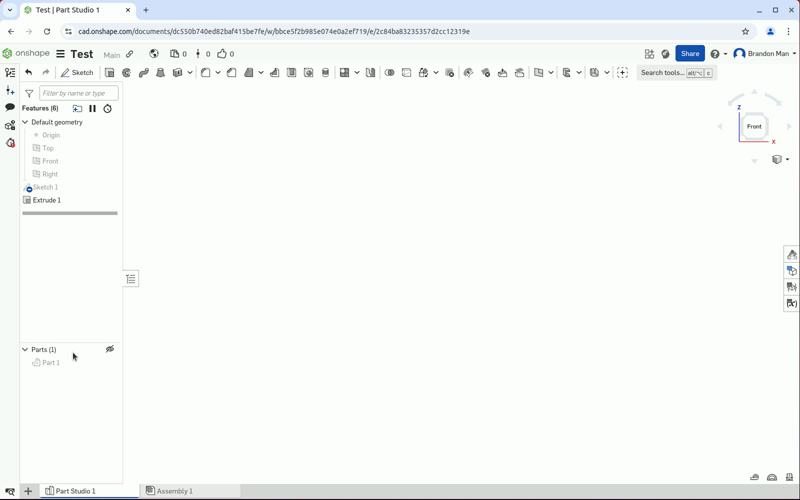
key(left)
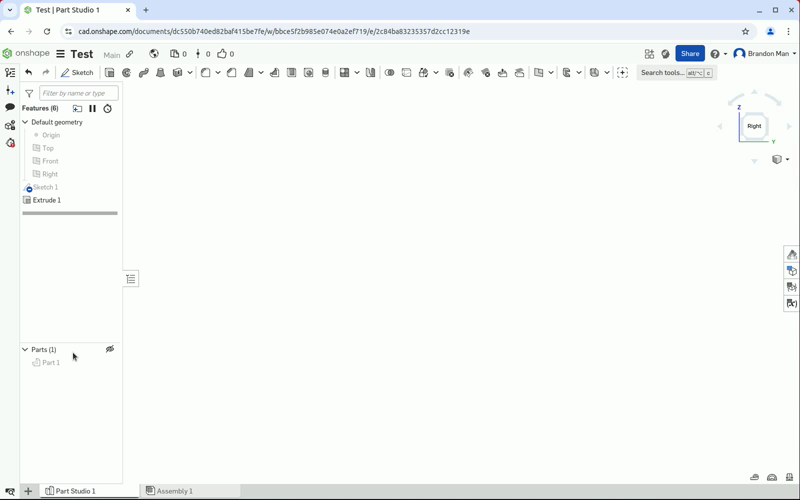
key_up(shift)
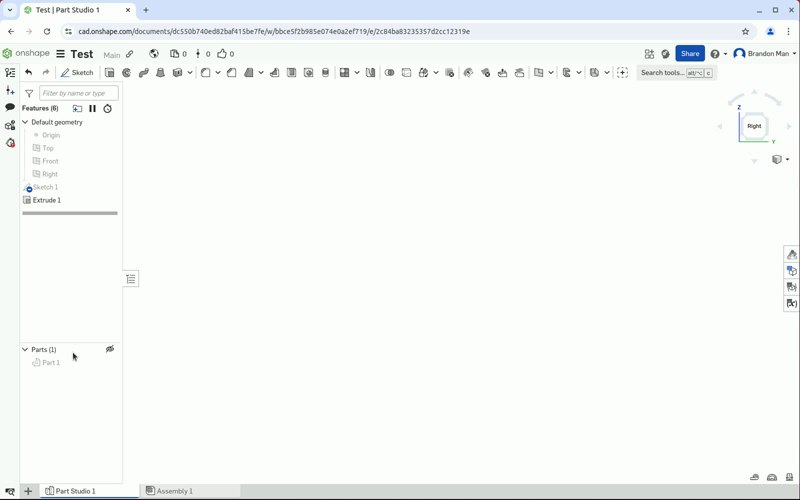
mouse_move(73, 352)
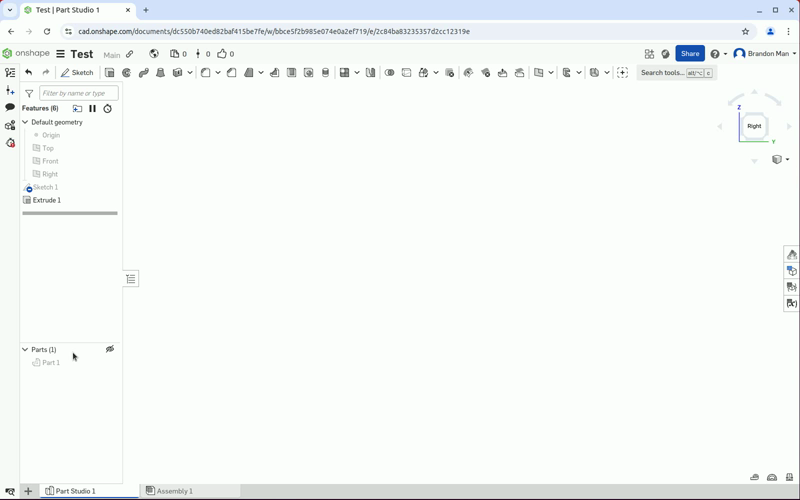
key(shift+y)
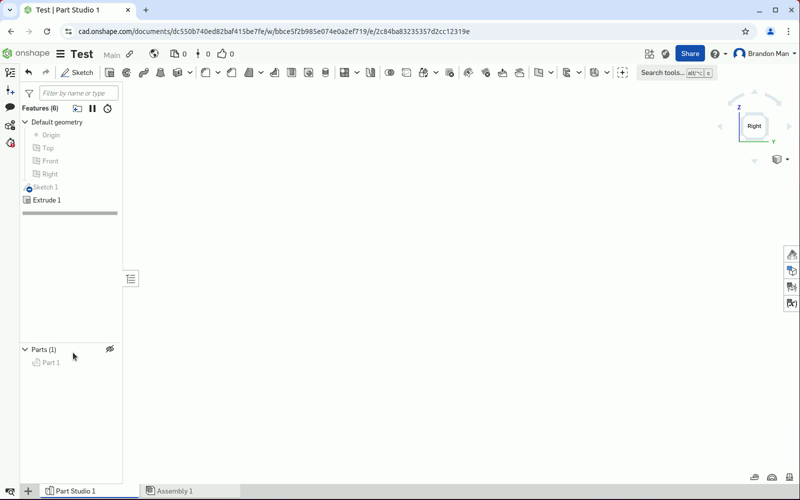
key(shift+s)
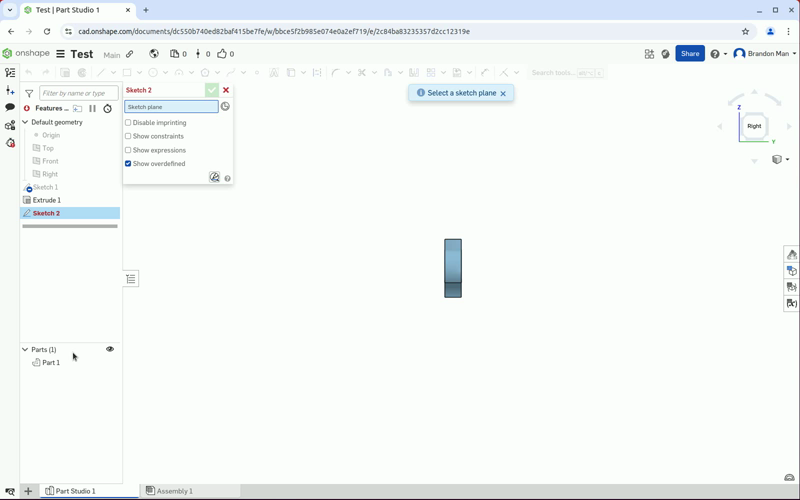
mouse_move(73, 176)
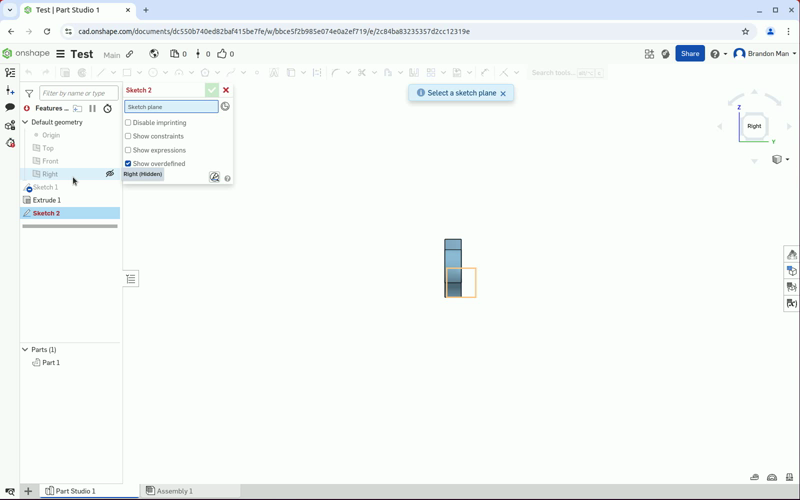
click(73, 176)
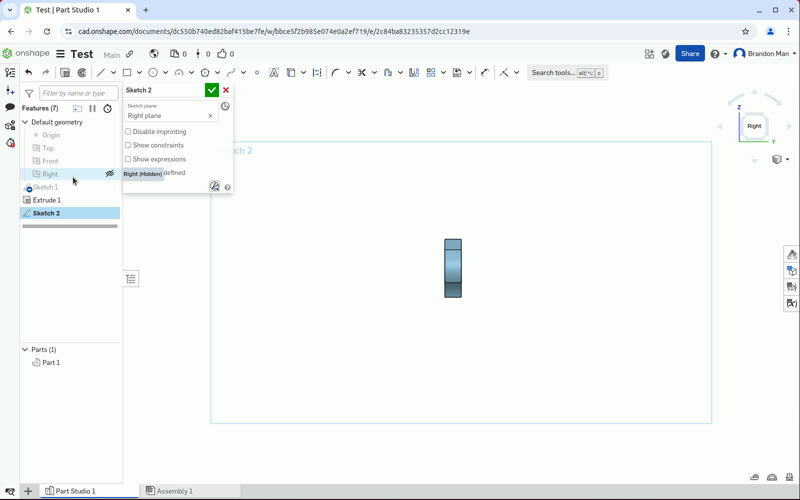
mouse_move(73, 352)
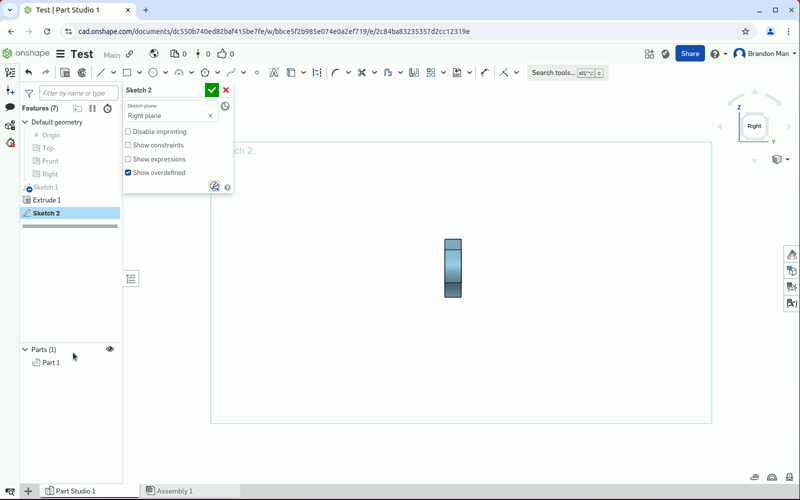
key(y)
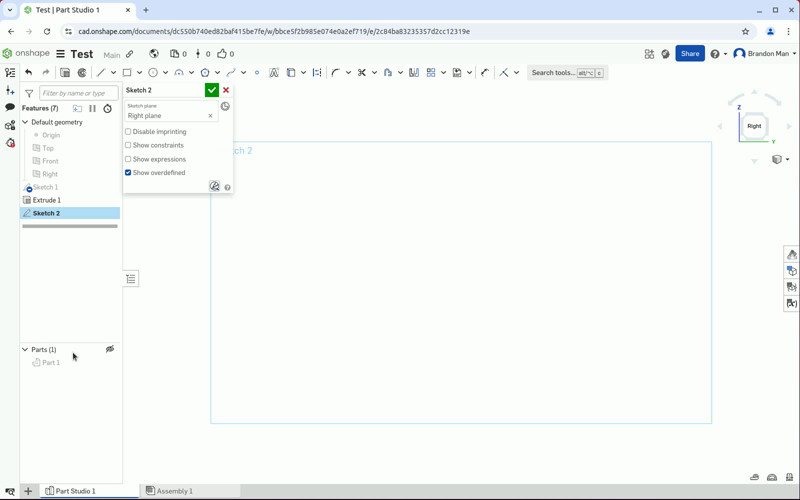
key(l)
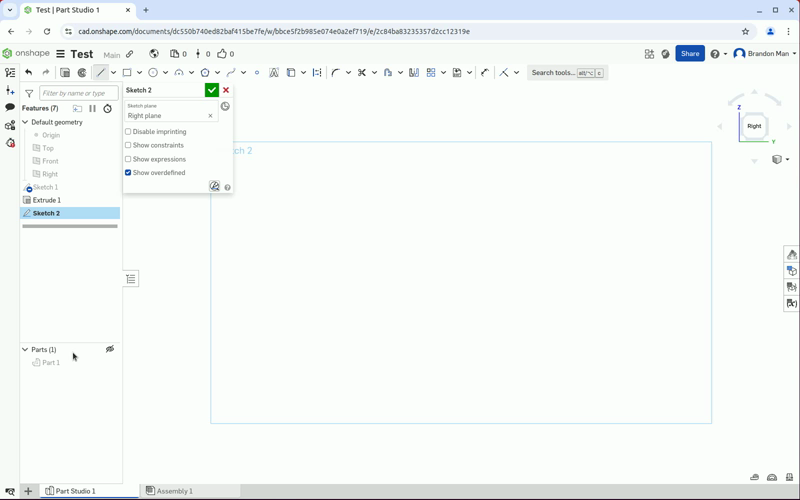
key_down(shift)
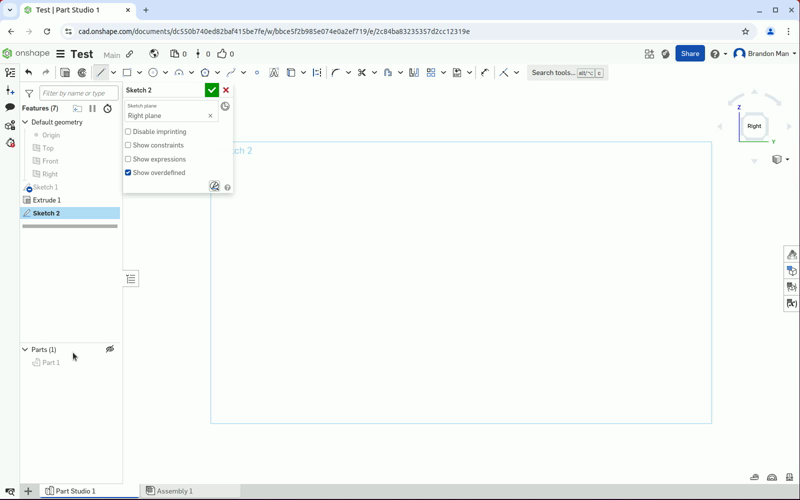
mouse_move(416, 264)
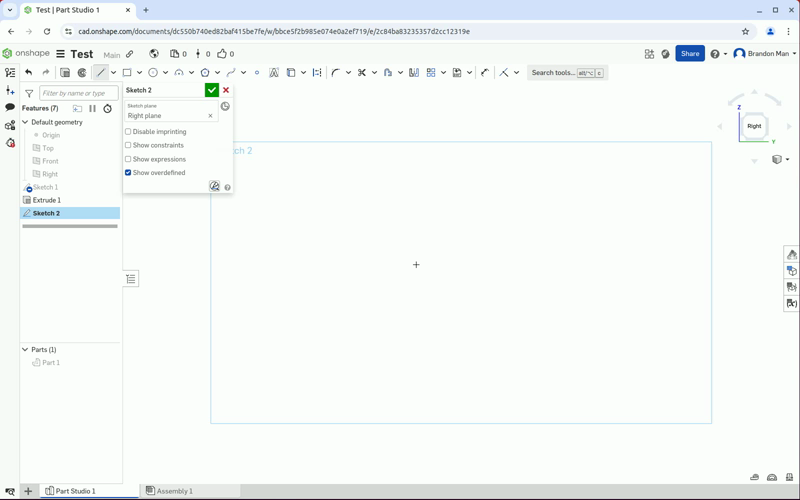
click(416, 264)
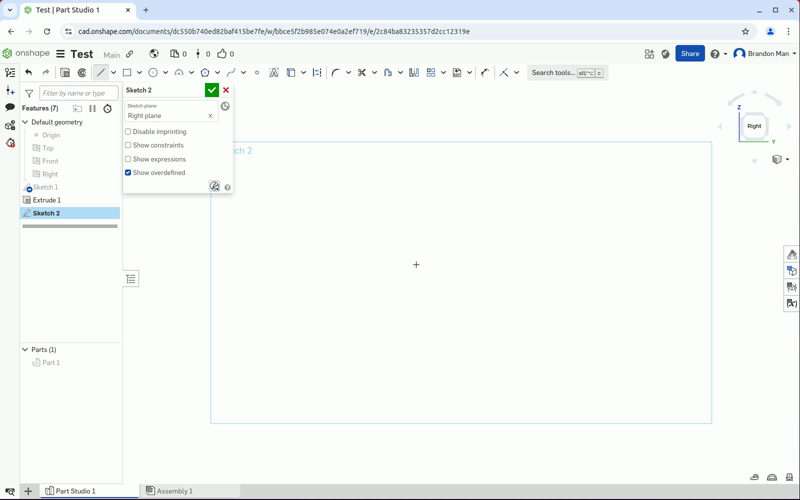
key_up(shift)
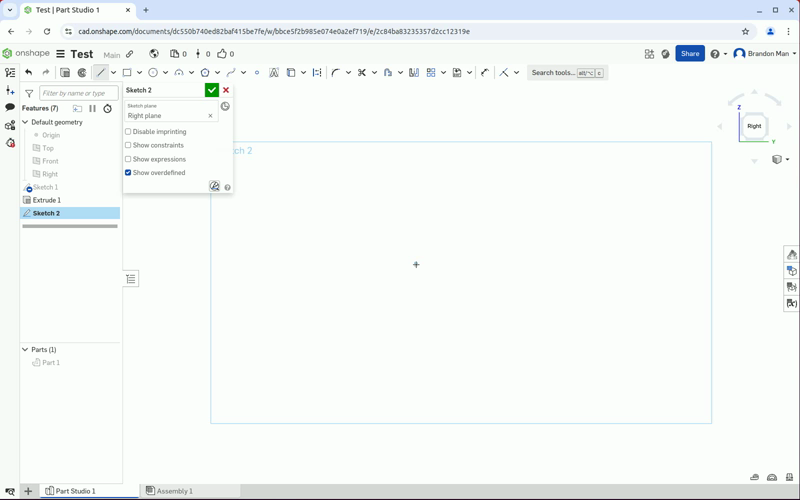
key_down(shift)
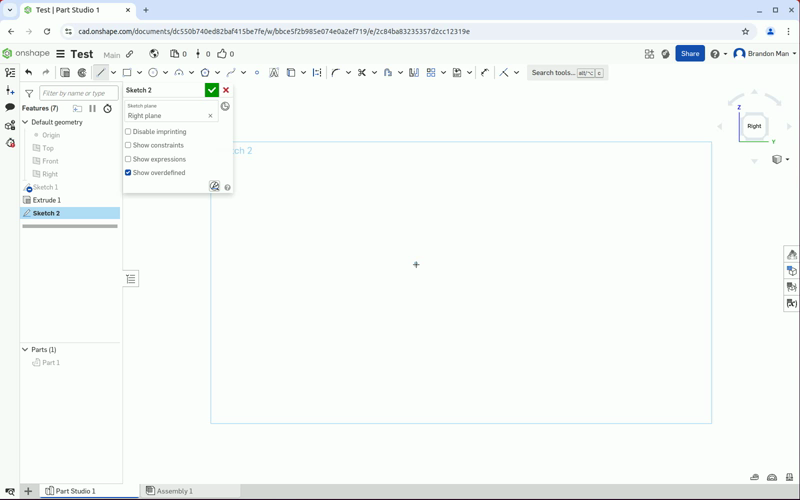
mouse_move(481, 264)
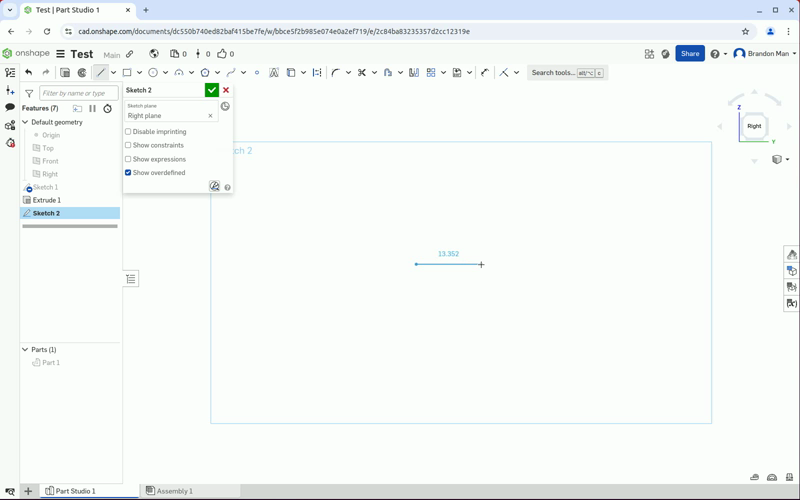
click(481, 264)
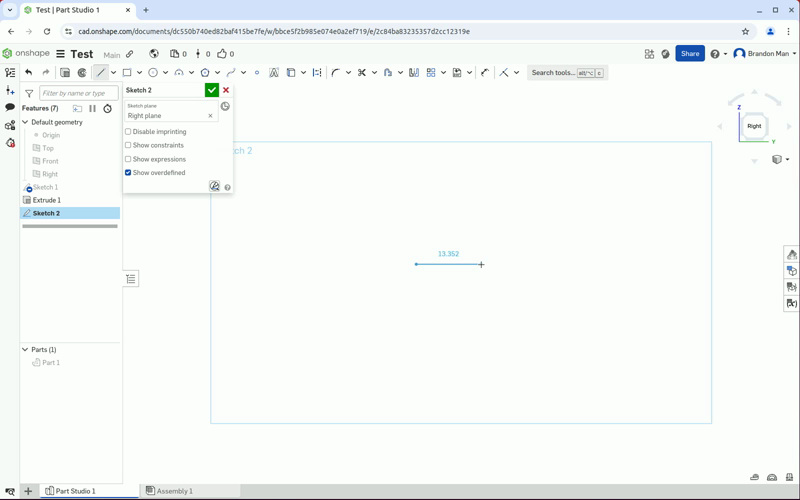
key_up(shift)
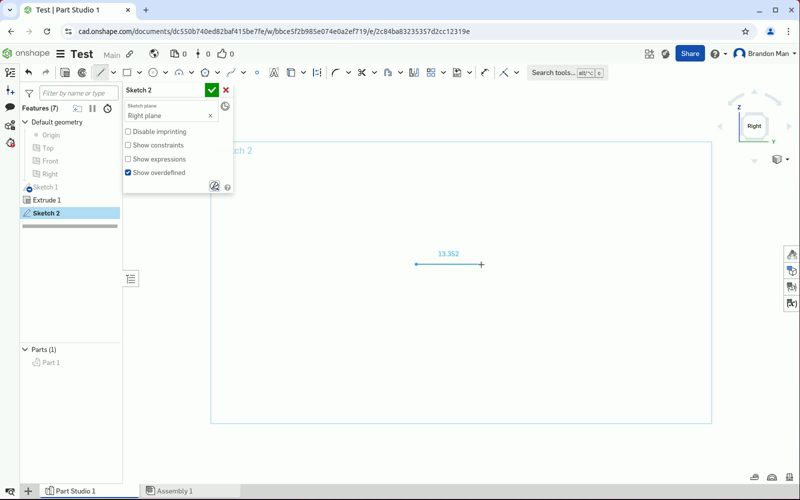
key_down(shift)
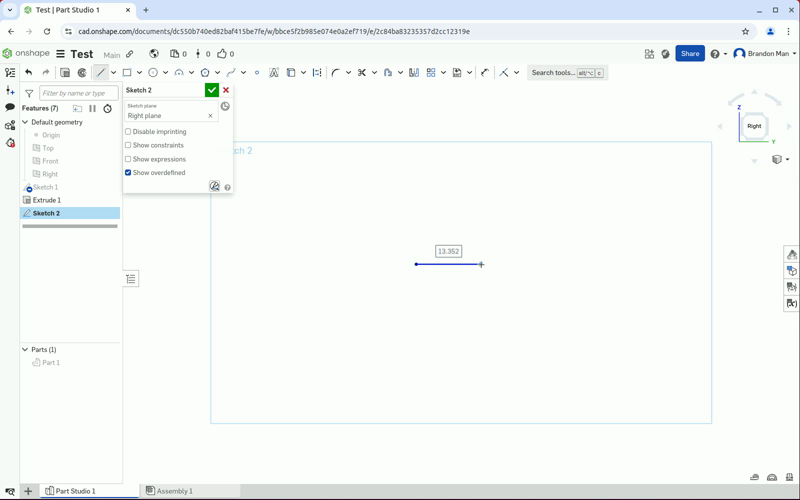
mouse_move(511, 264)
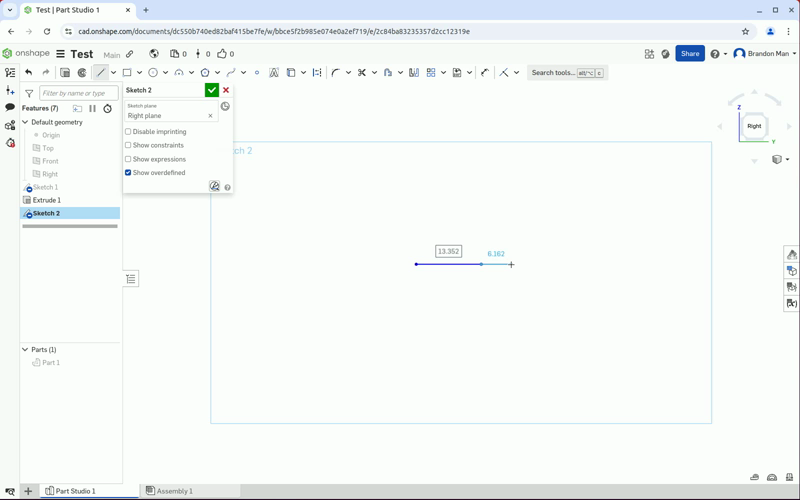
mouse_move(455, 241)
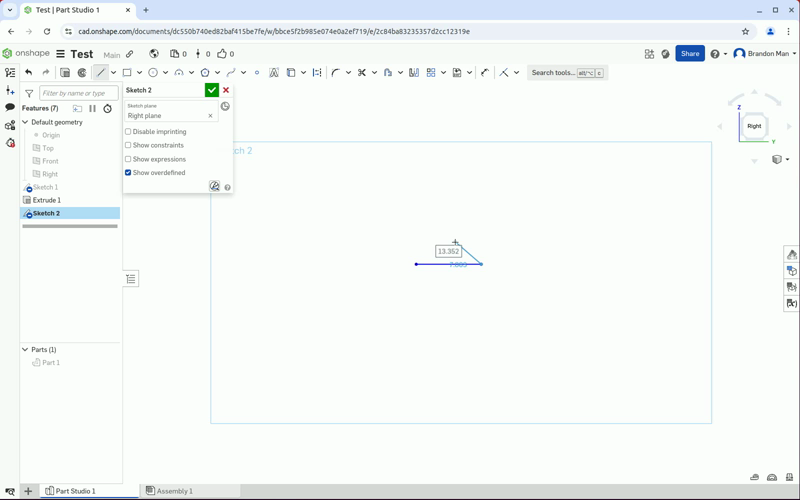
click(455, 241)
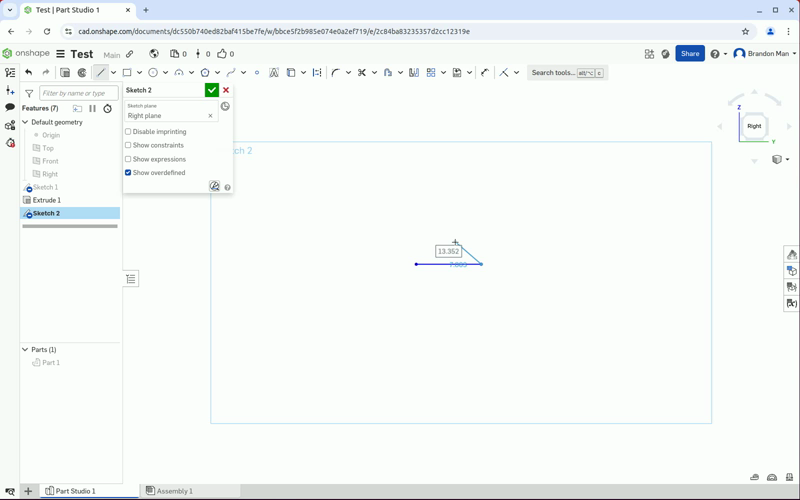
key_up(shift)
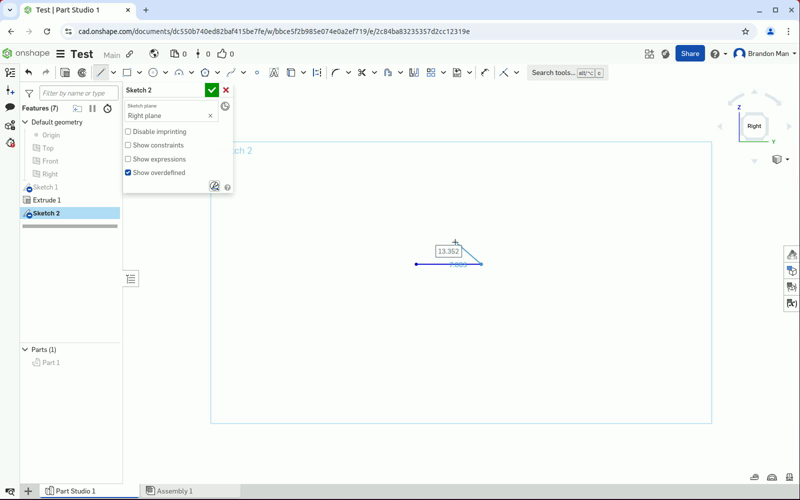
key_down(shift)
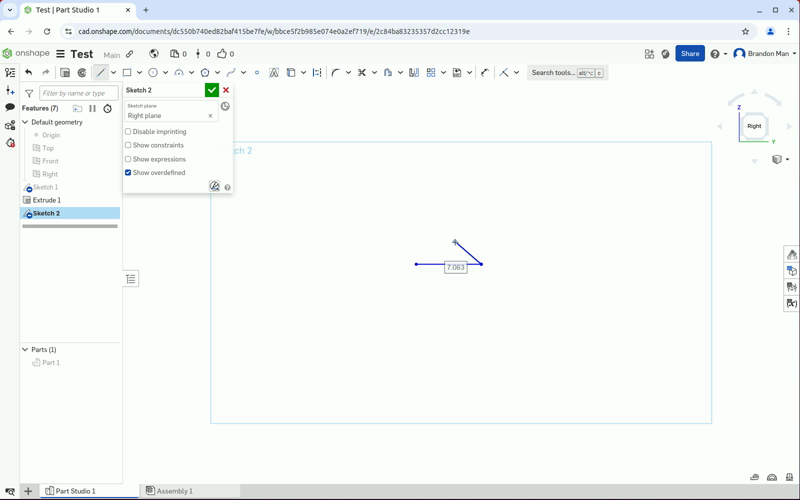
mouse_move(485, 241)
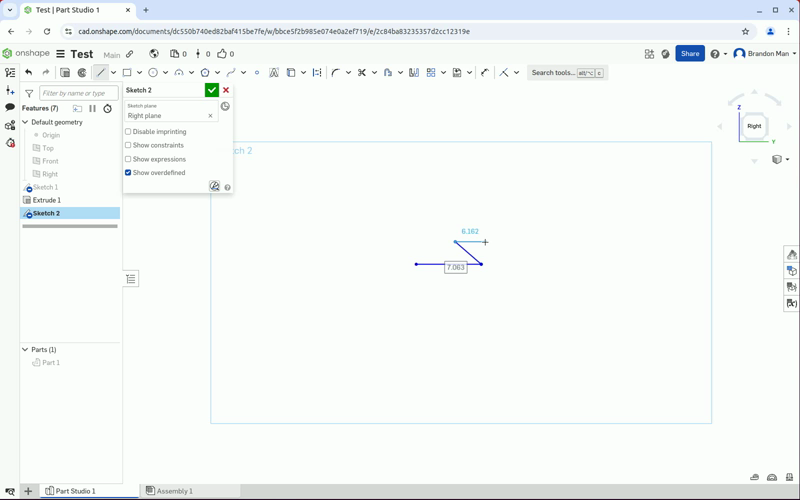
mouse_move(416, 241)
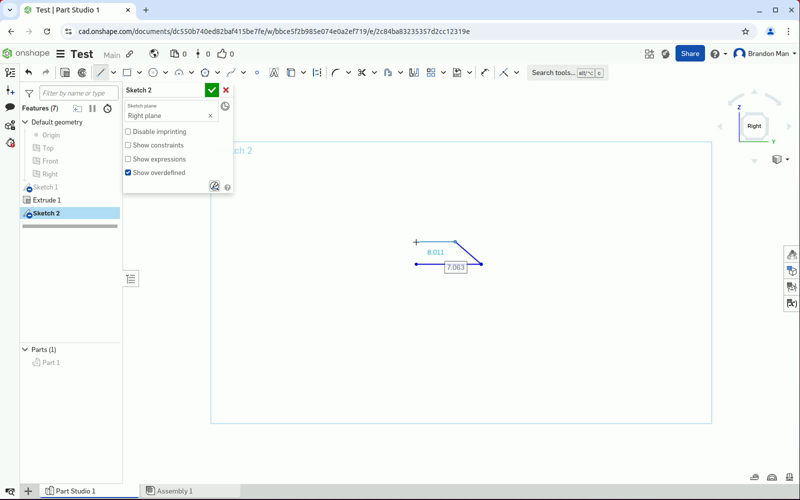
click(416, 241)
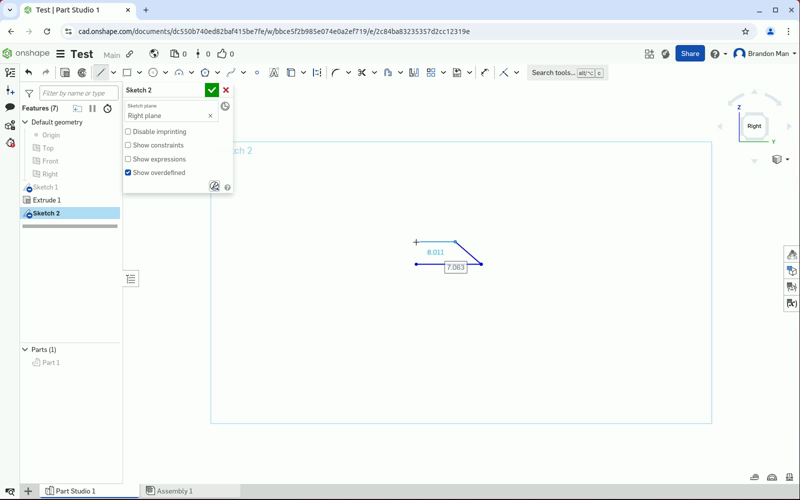
key_up(shift)
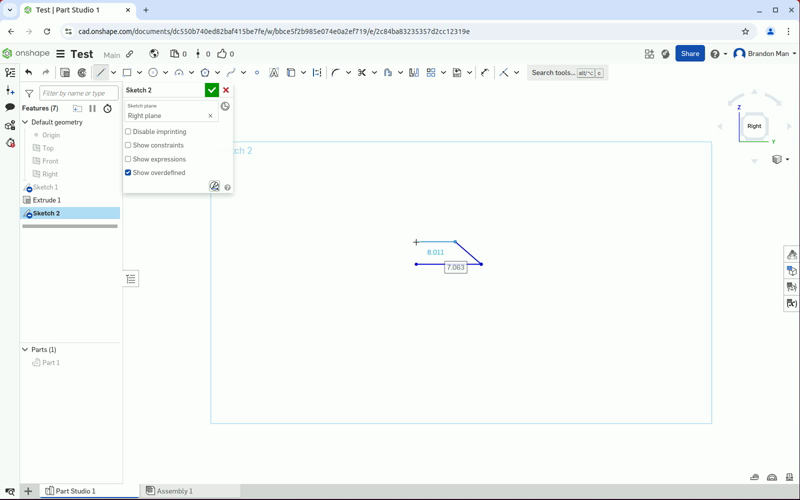
mouse_move(446, 241)
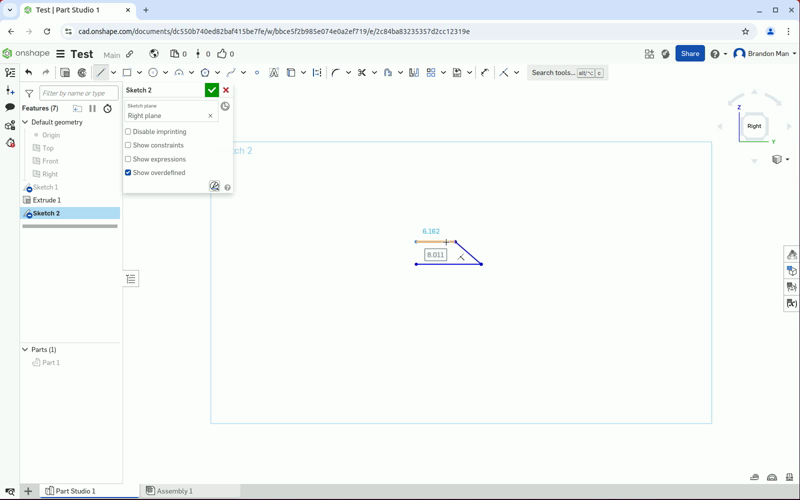
key_down(shift)
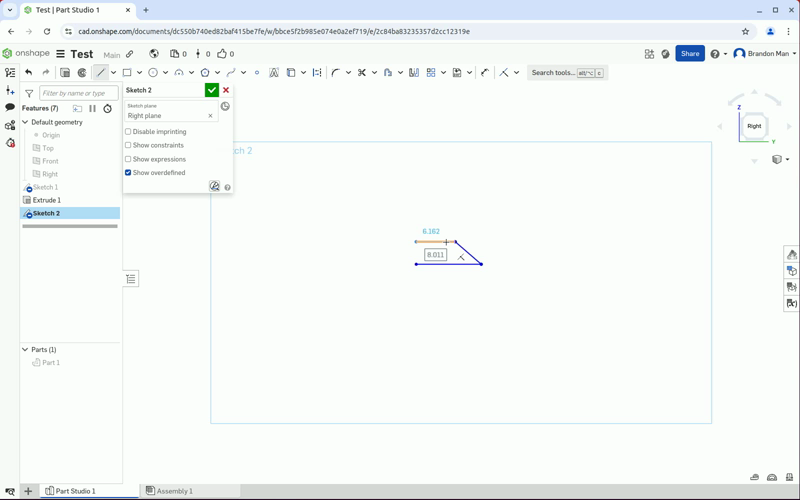
mouse_move(416, 264)
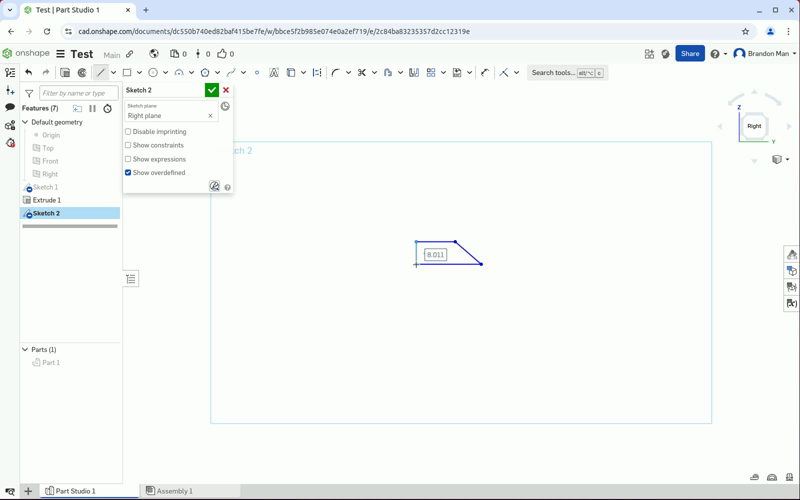
key_up(shift)
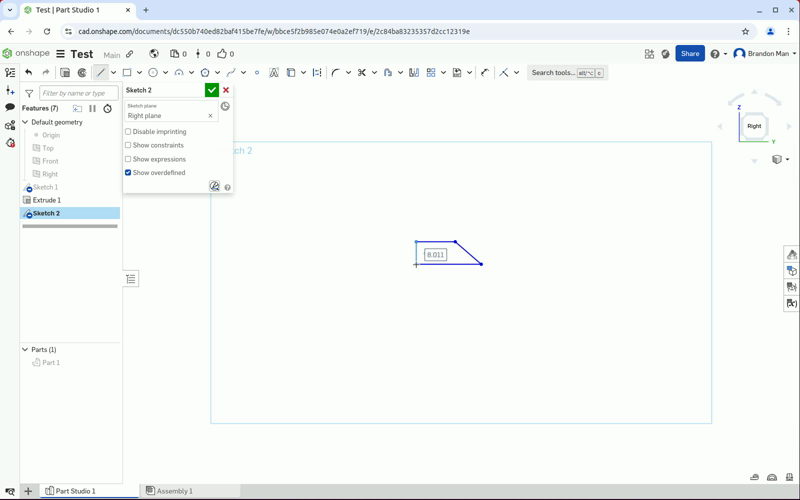
click(416, 264)
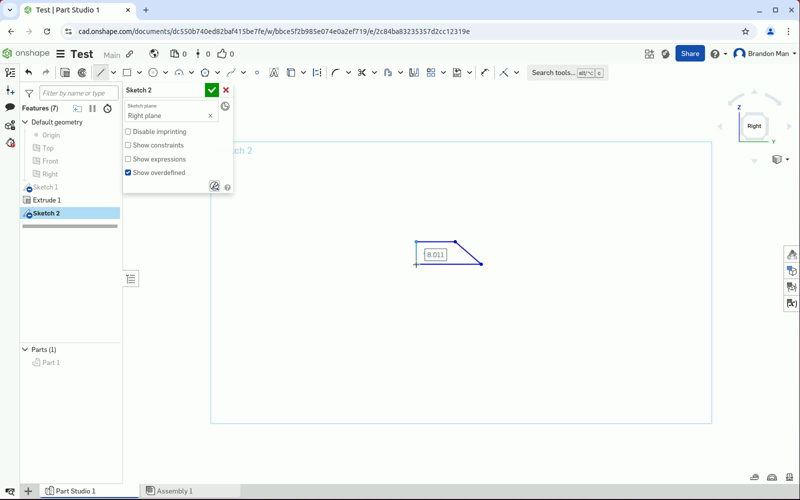
key(esc)
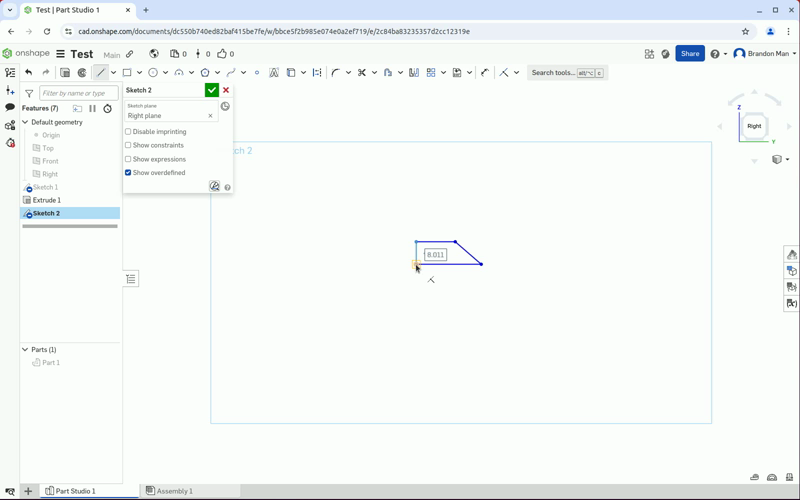
mouse_move(436, 248)
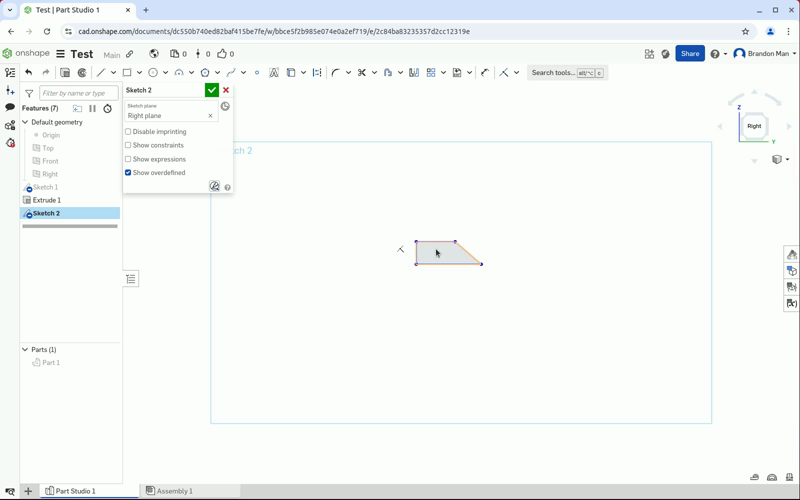
scroll(6)
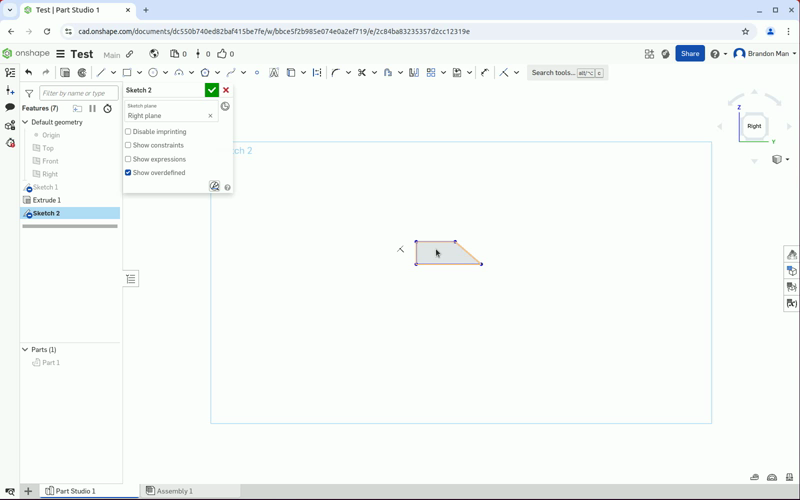
scroll(6)
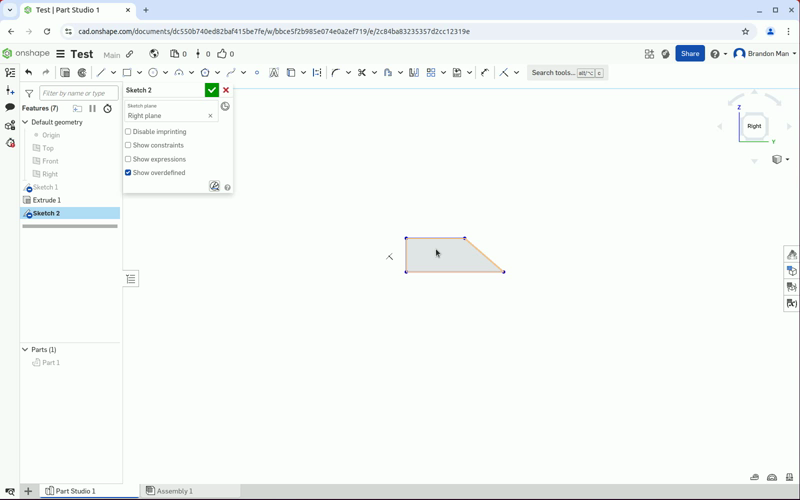
scroll(6)
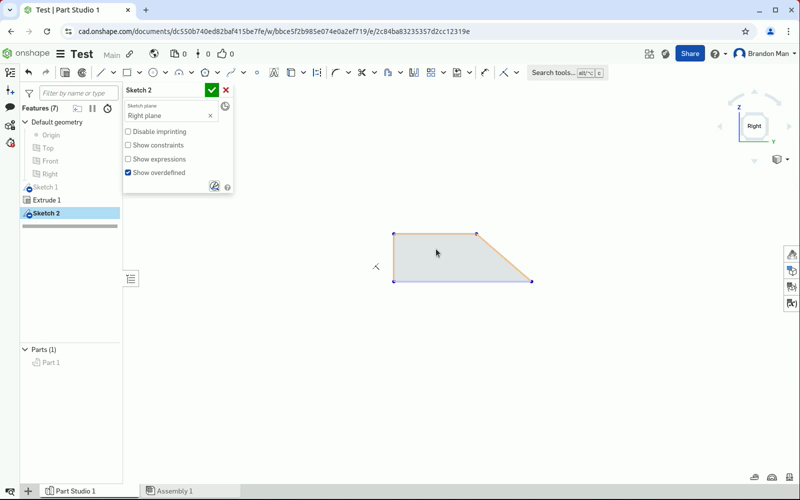
scroll(6)
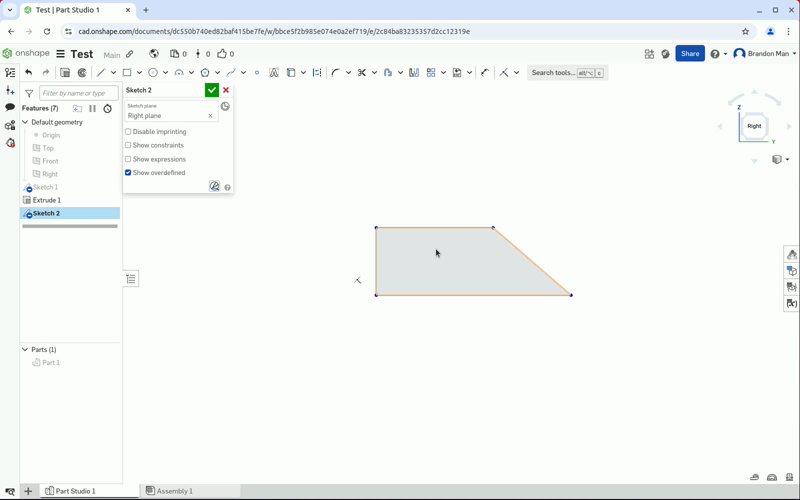
scroll(6)
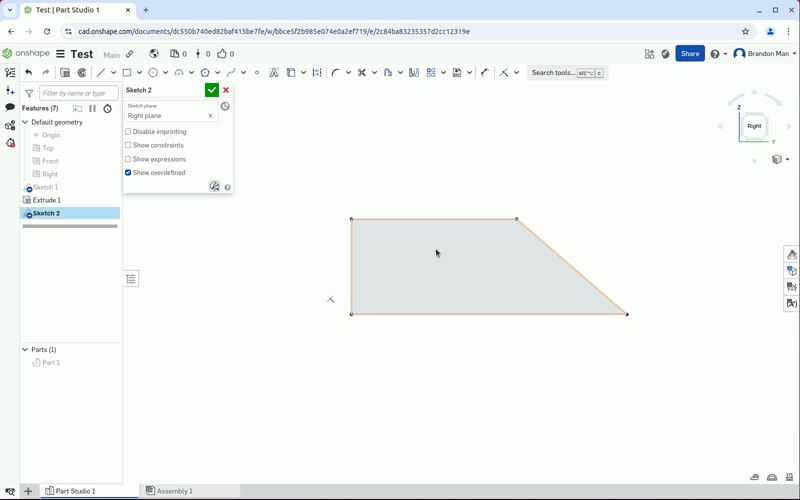
scroll(6)
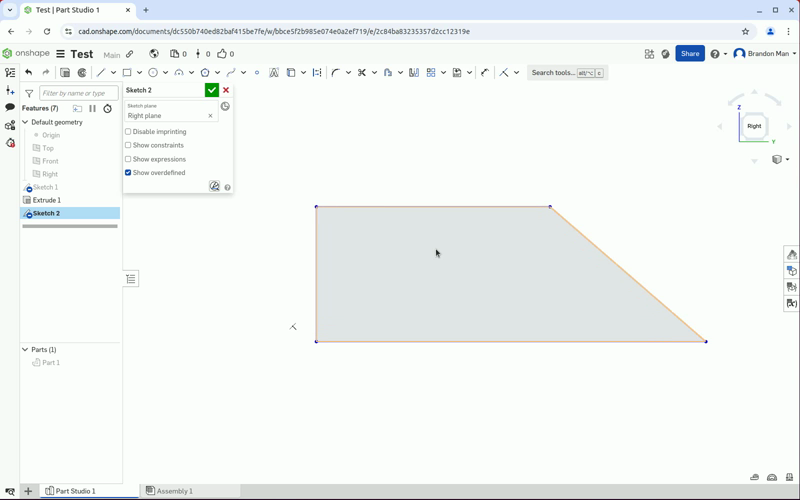
scroll(6)
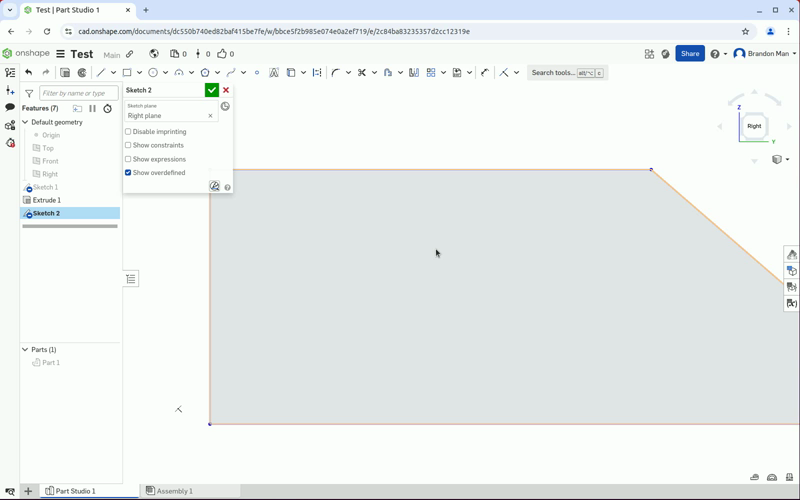
click(436, 248)
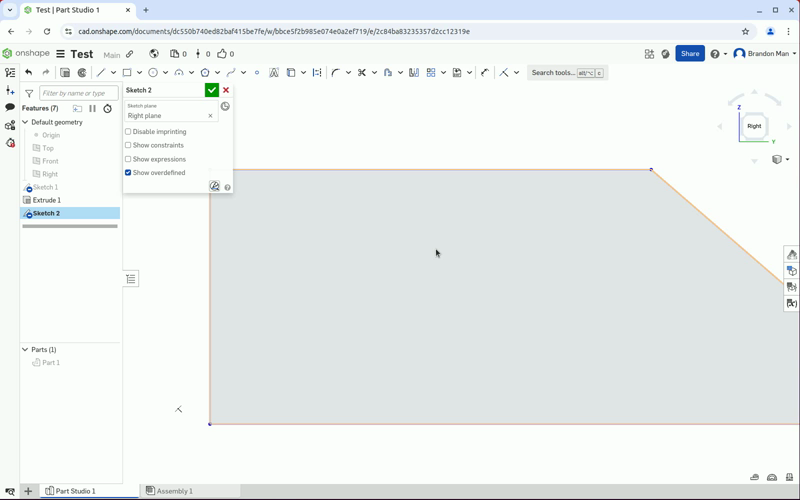
scroll(-6)
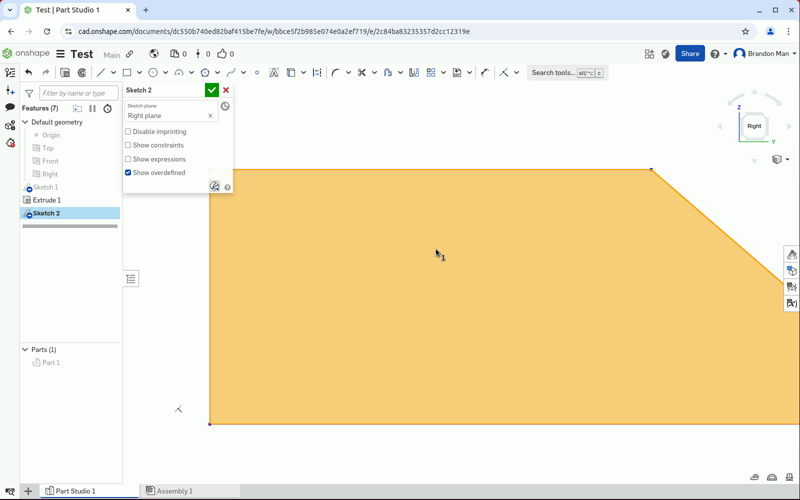
scroll(-6)
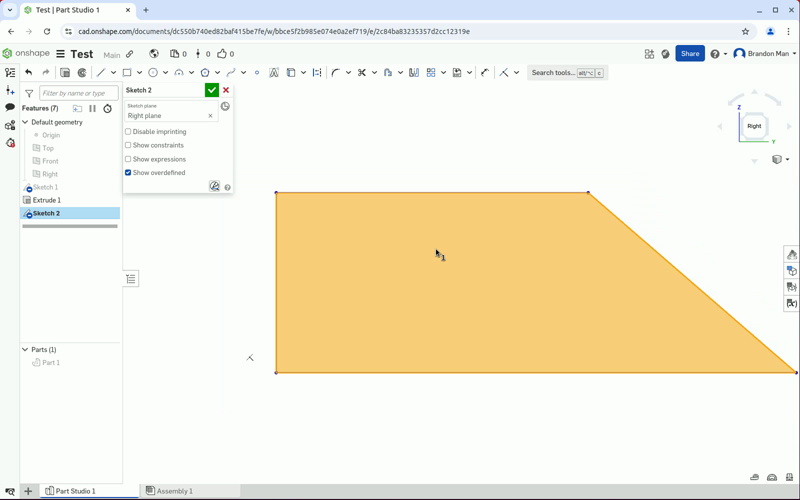
scroll(-6)
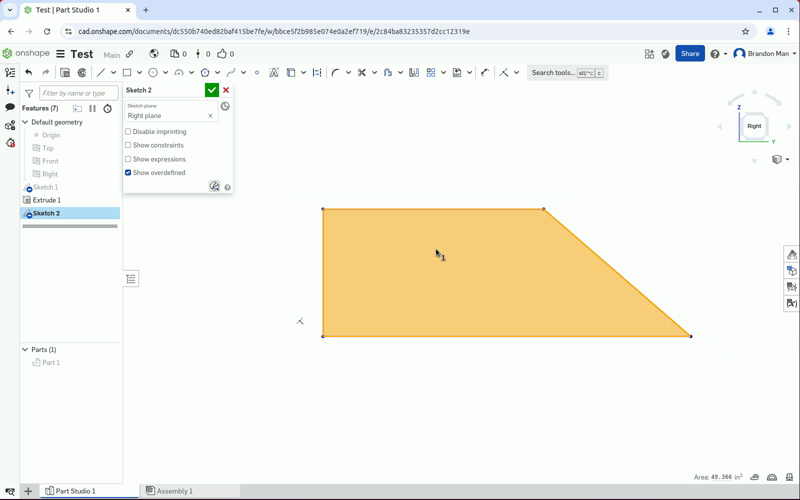
scroll(-6)
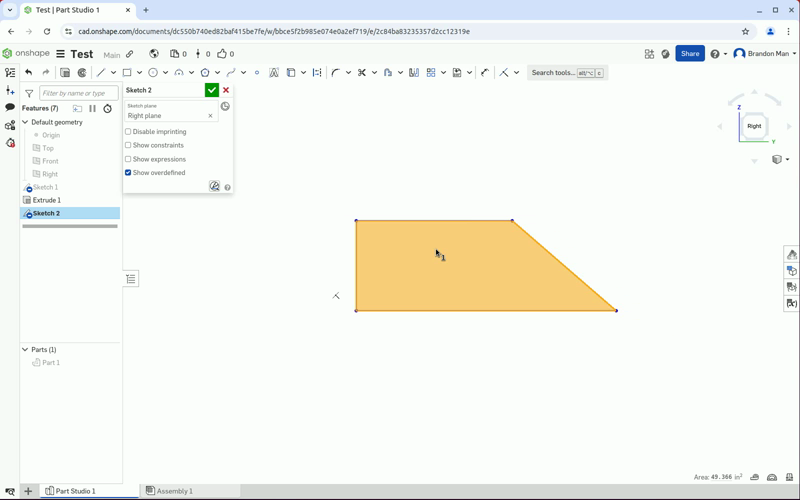
scroll(-6)
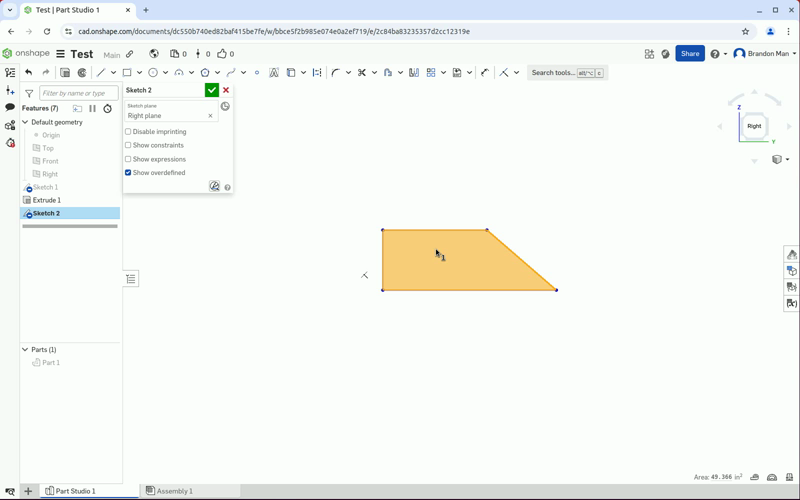
scroll(-6)
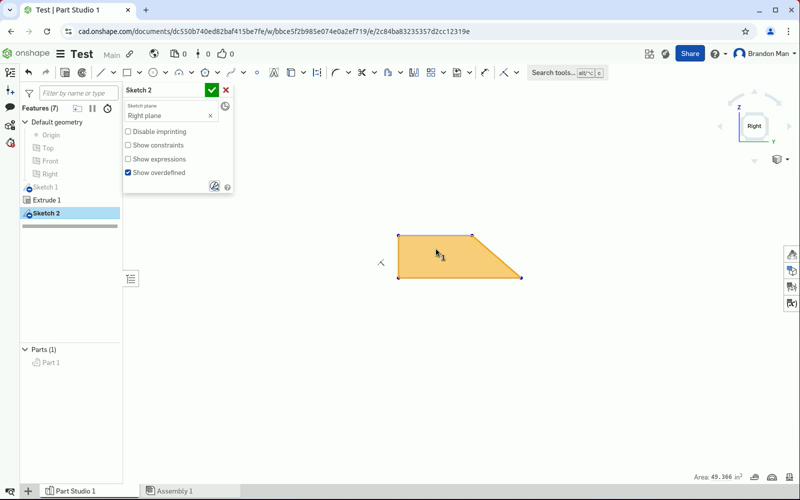
scroll(-6)
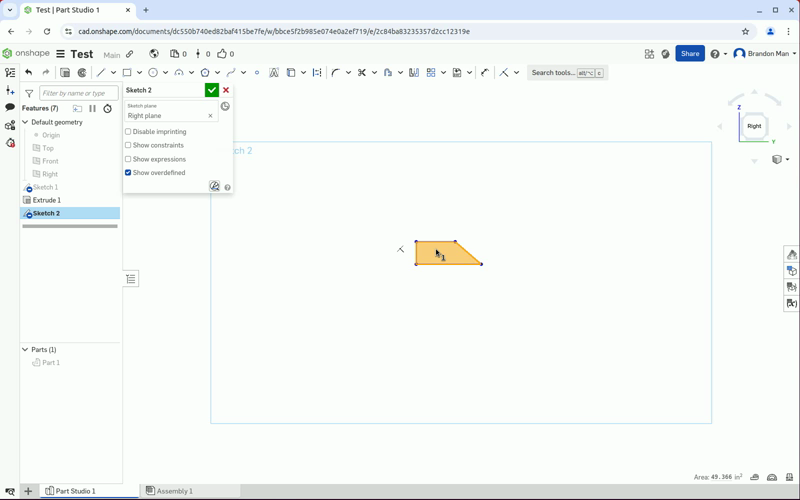
mouse_move(73, 352)
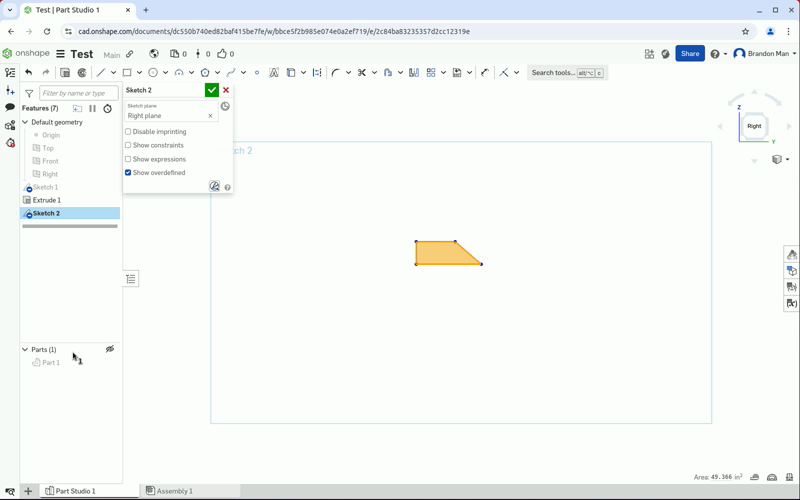
key(shift+y)
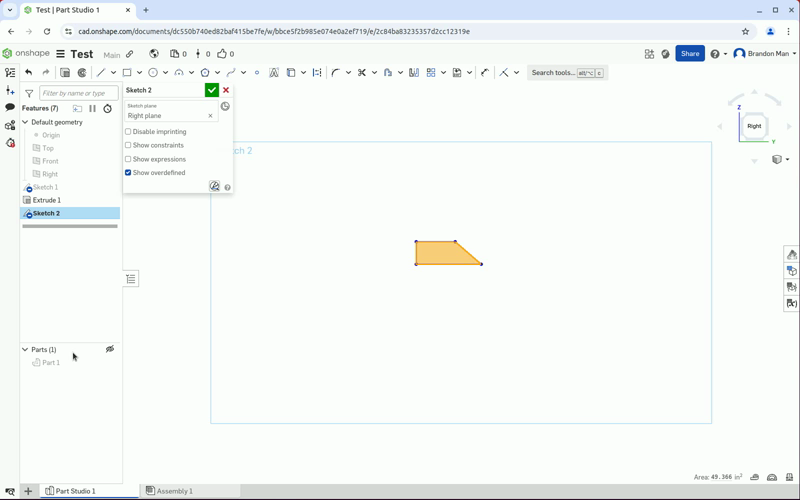
key(shift+e)
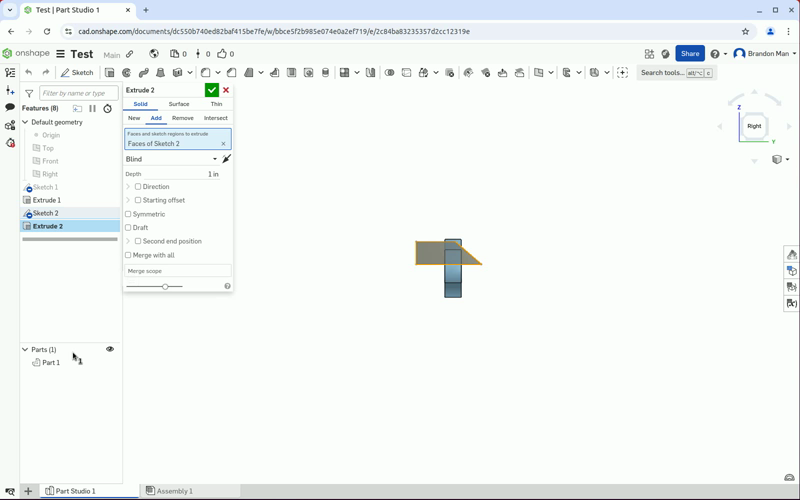
mouse_move(143, 106)
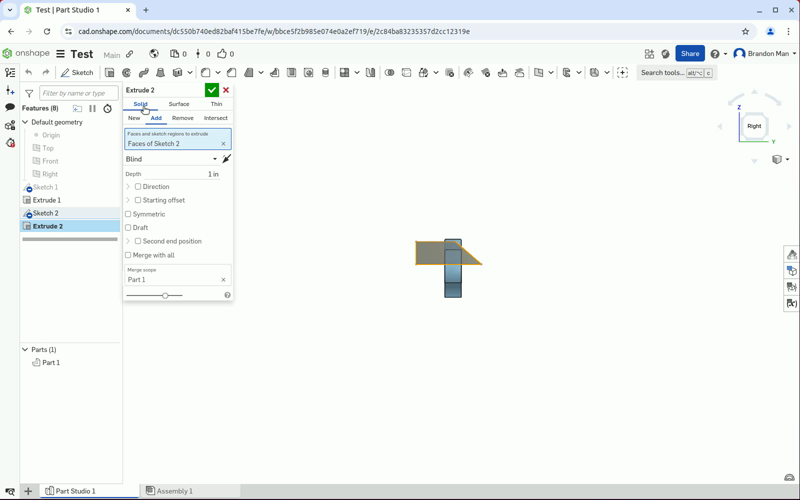
click(143, 106)
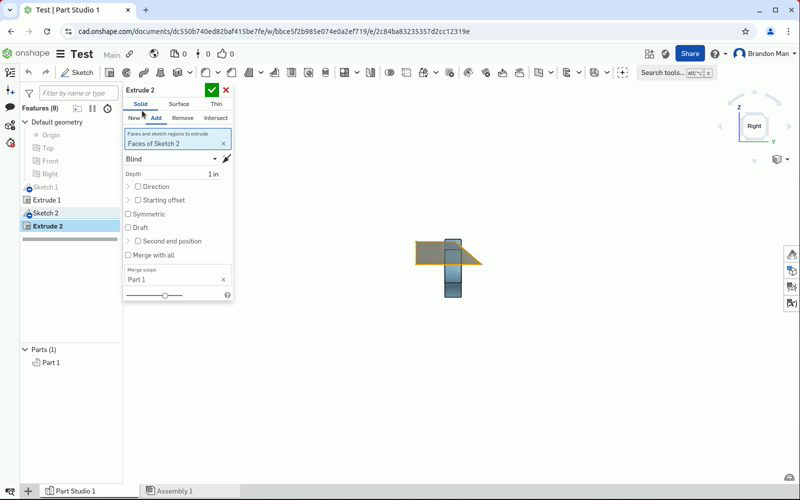
mouse_move(137, 120)
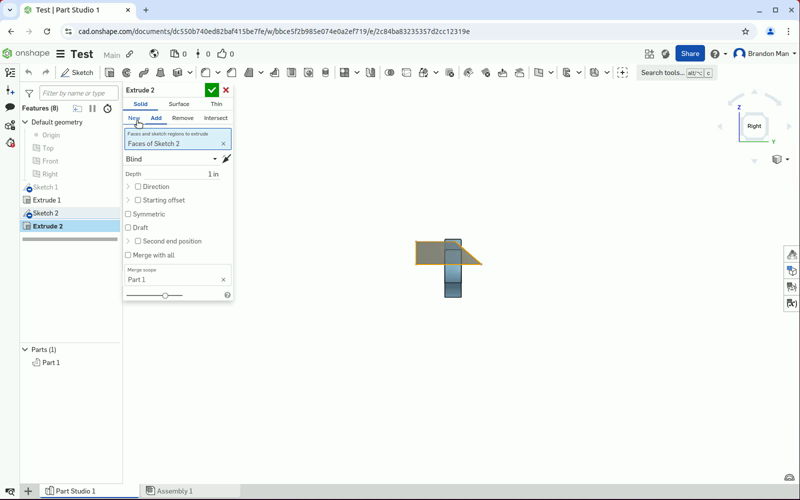
click(137, 120)
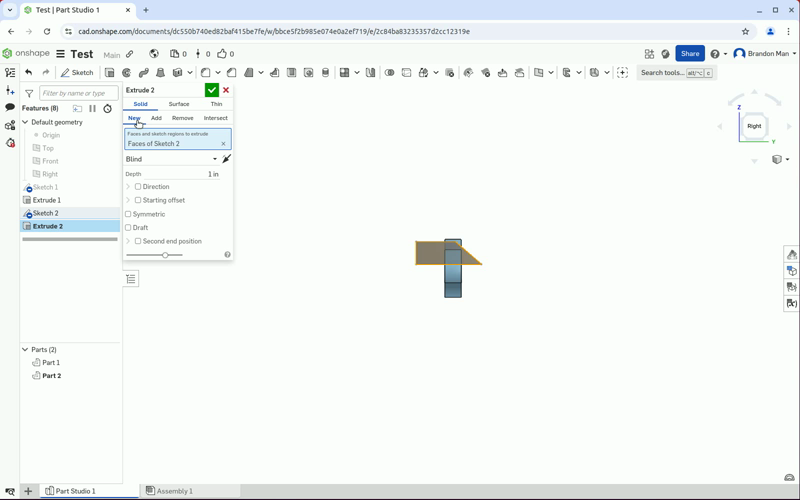
key(tab, 4)
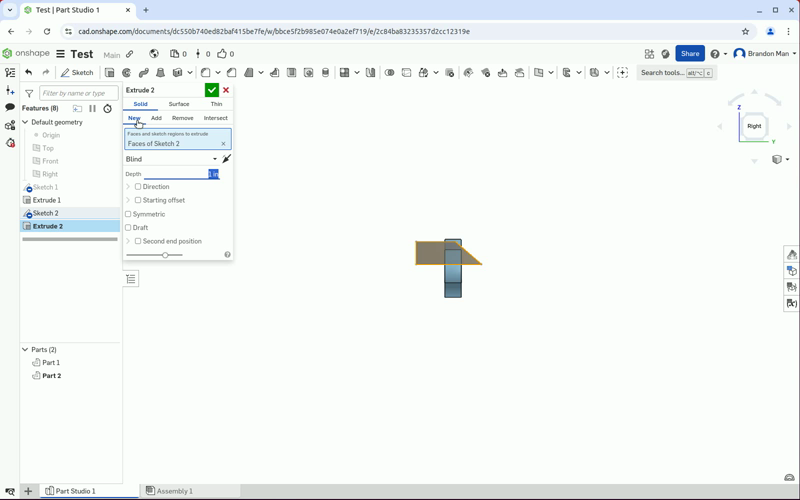
text(23.108)
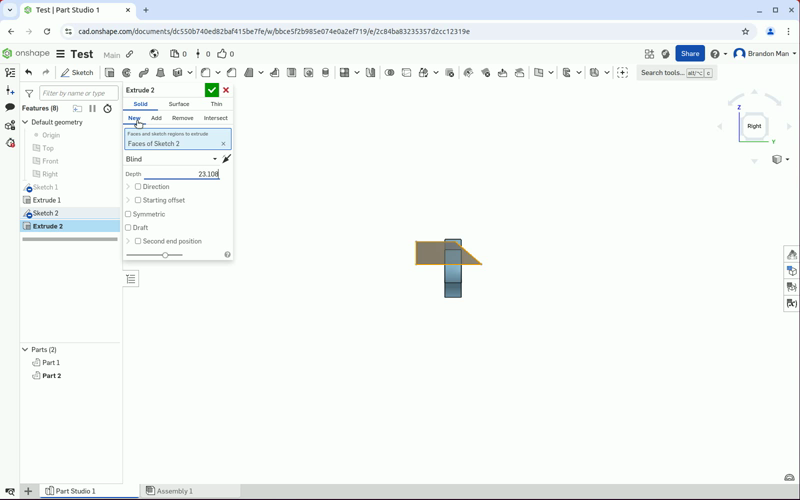
key(enter)
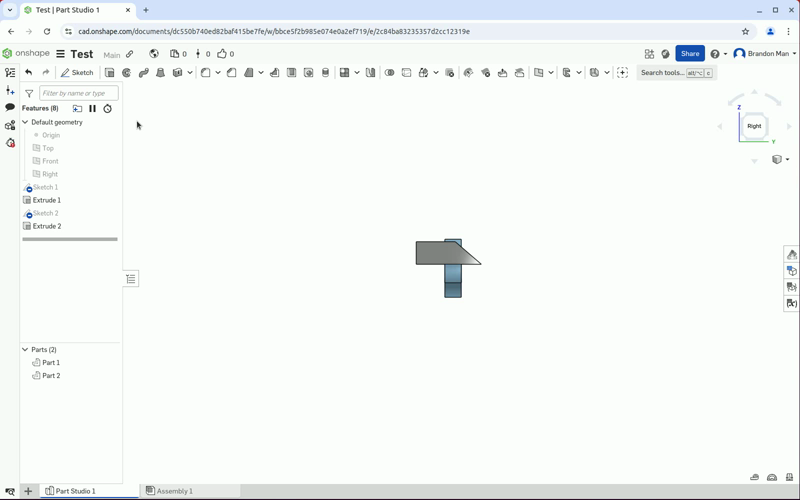
key(shift+h)
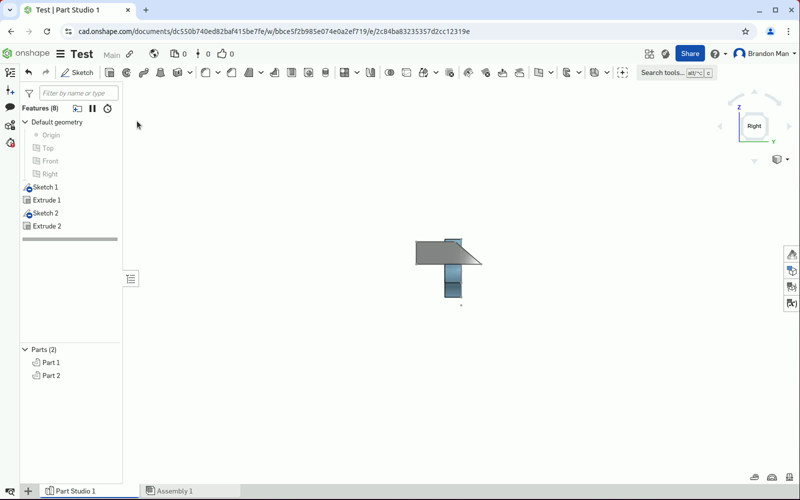
key(shift+h)
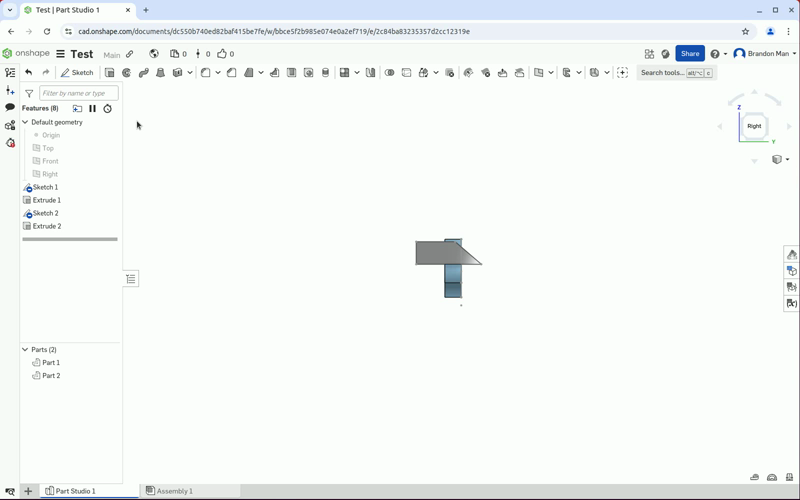
key(shift+7)
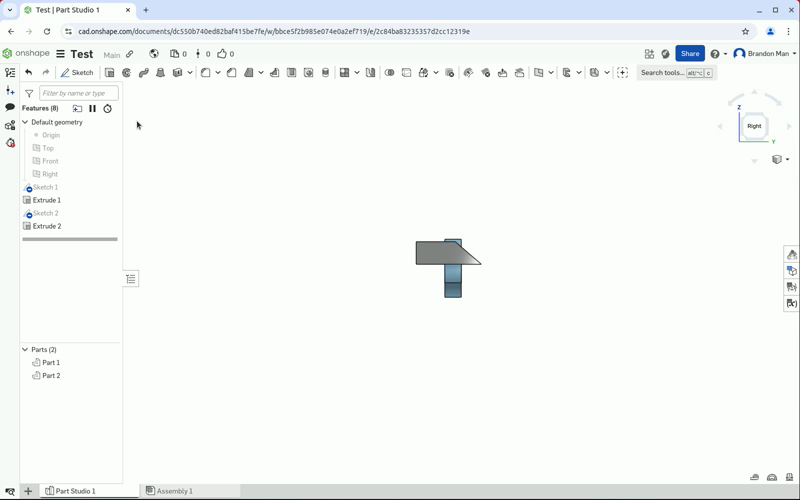
key(right, 2)
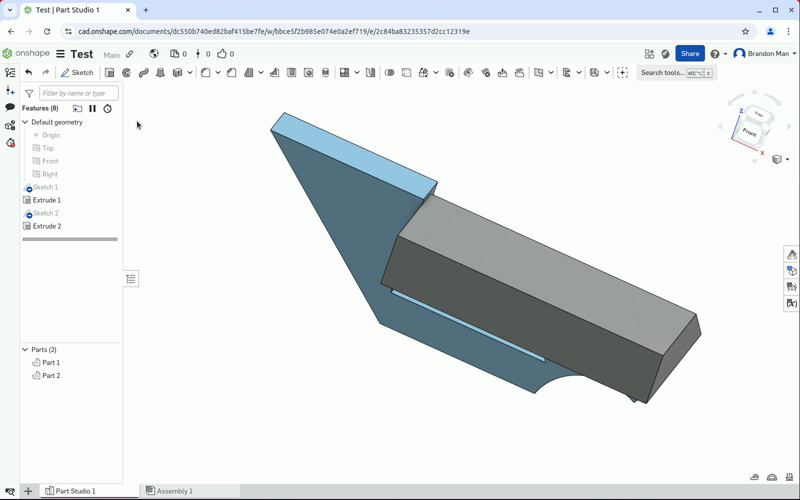
key(down, 2)
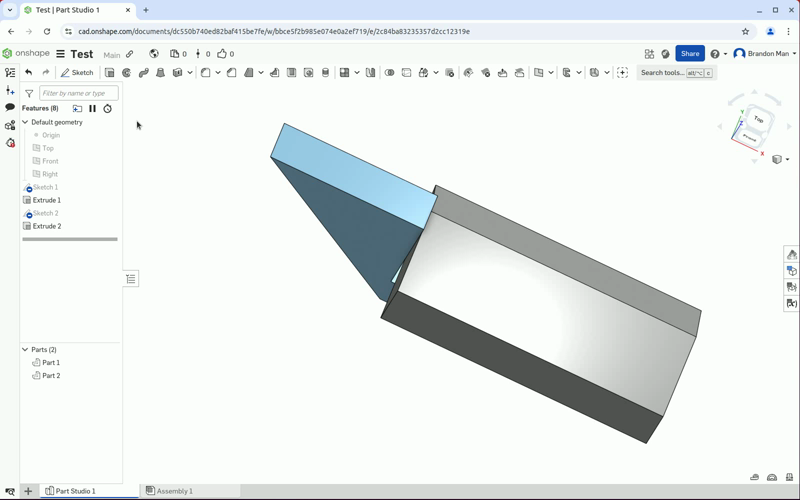
key(up, 2)
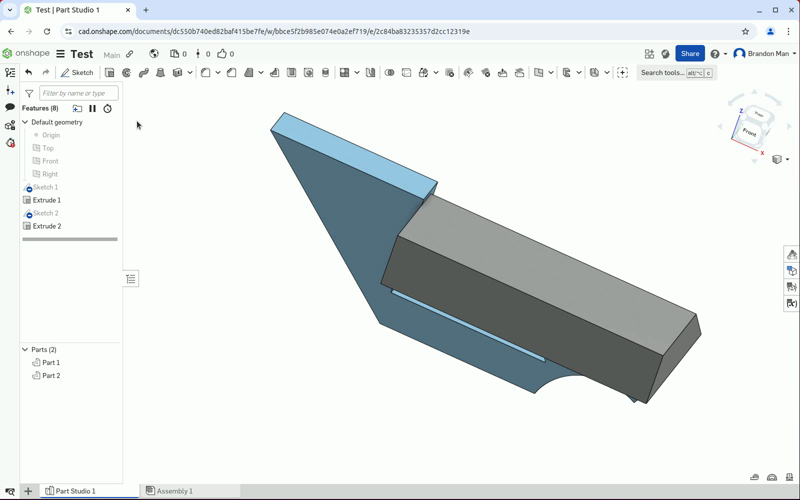
key(left, 2)
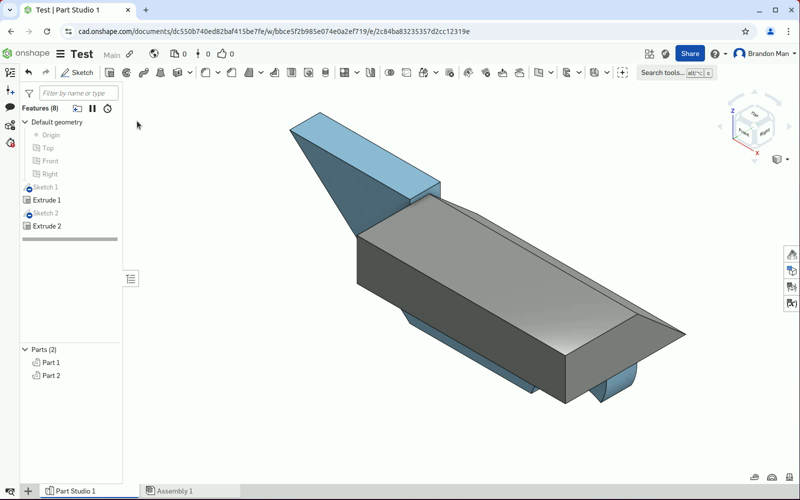
mouse_move(73, 189)
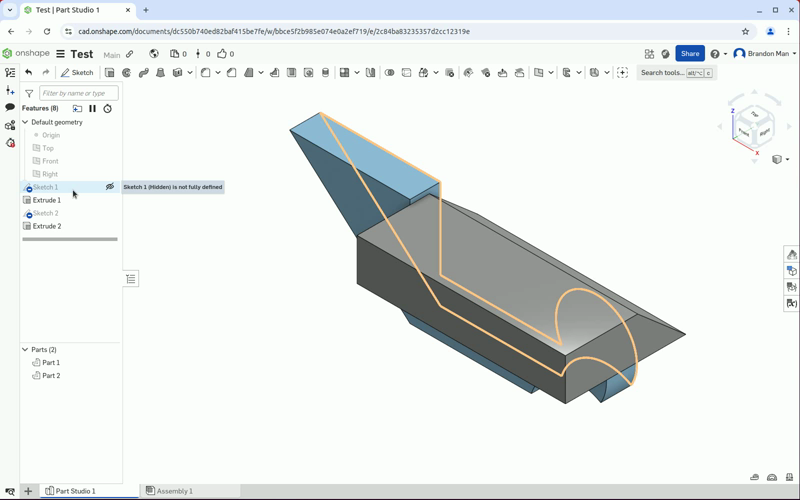
click(73, 189)